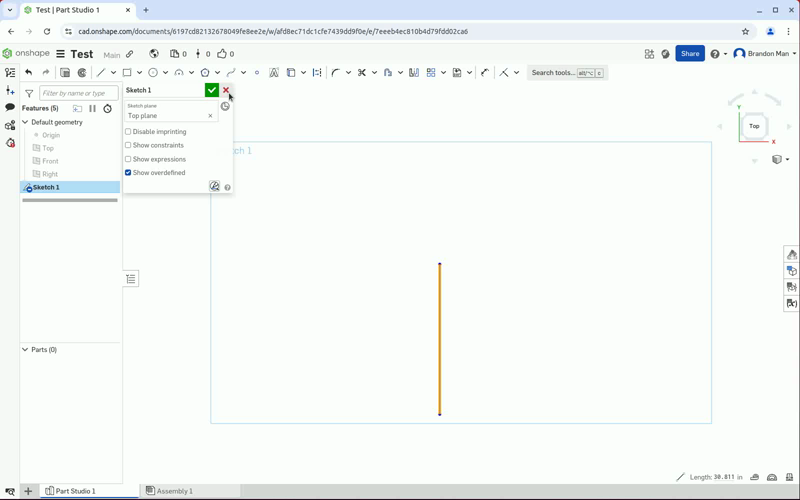
key(shift+h)
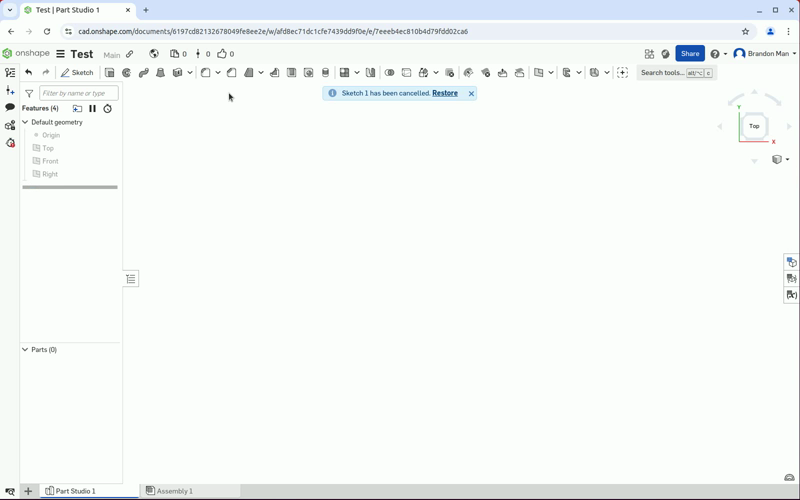
mouse_move(73, 352)
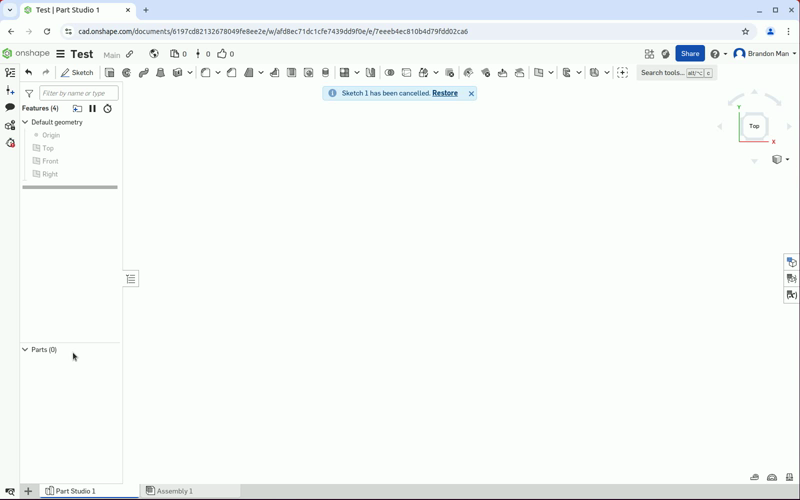
key(y)
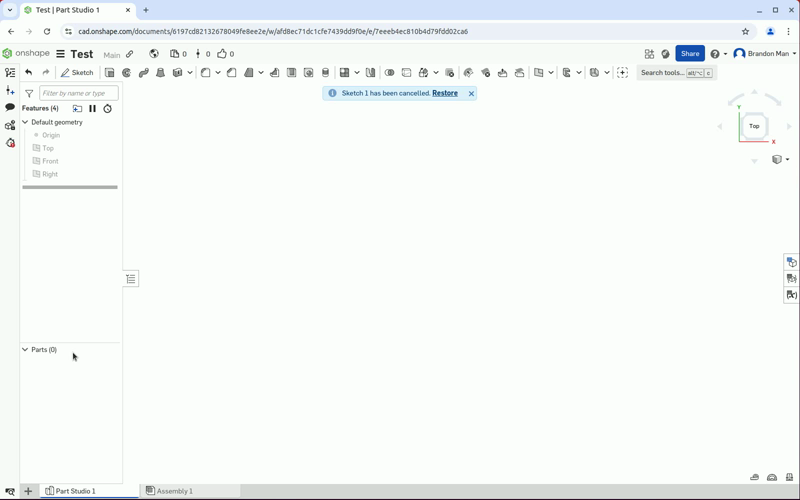
key(shift+p)
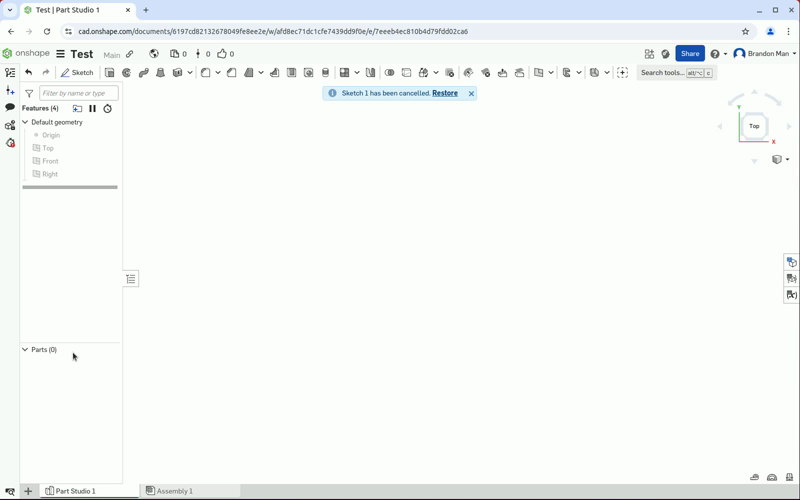
key(space)
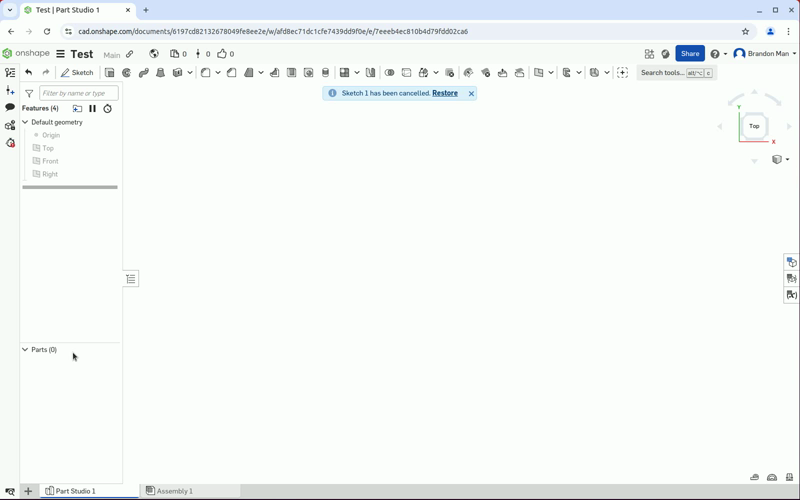
key_down(shift)
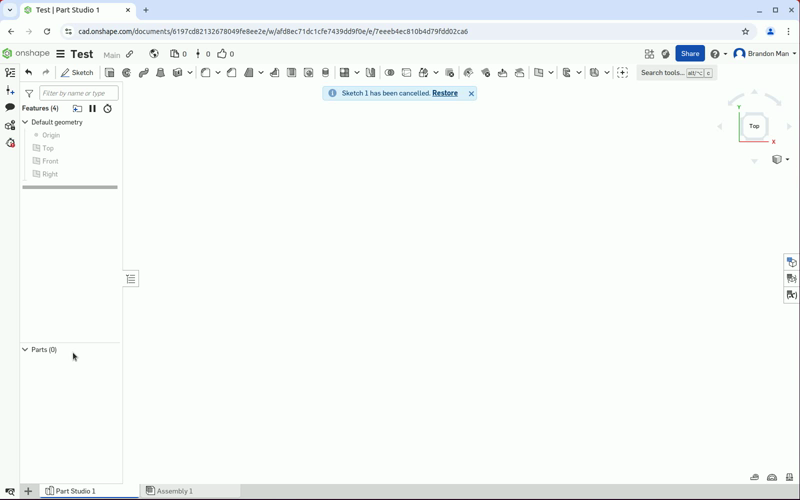
key(up)
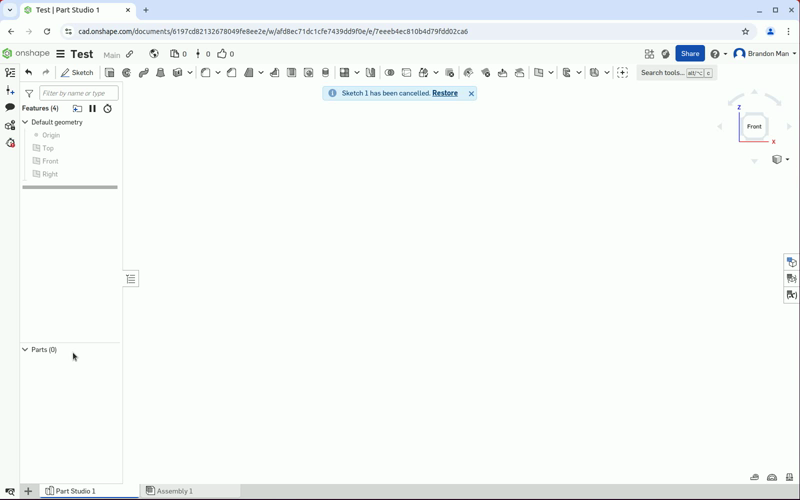
key_up(shift)
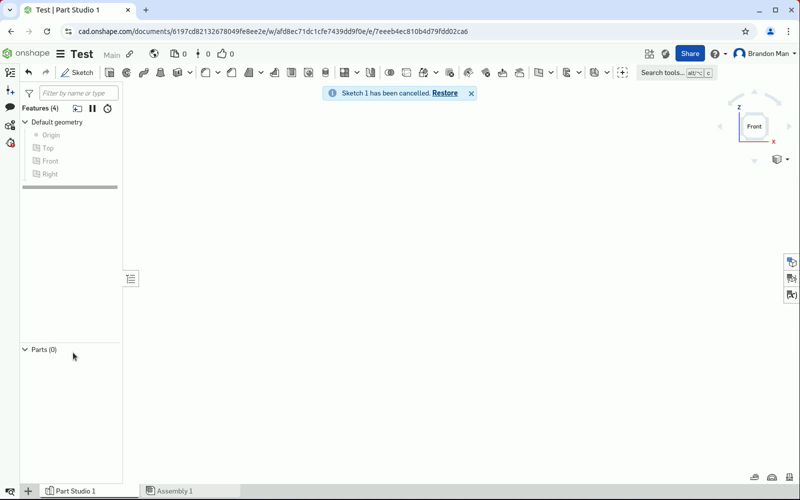
mouse_move(73, 352)
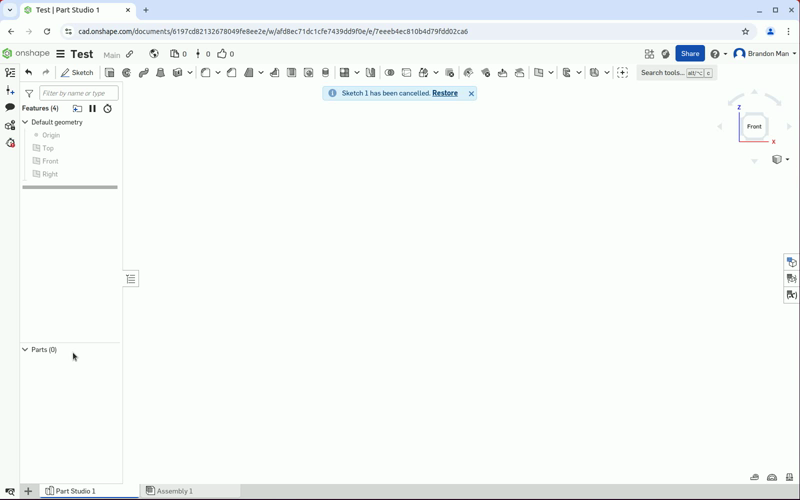
key(shift+y)
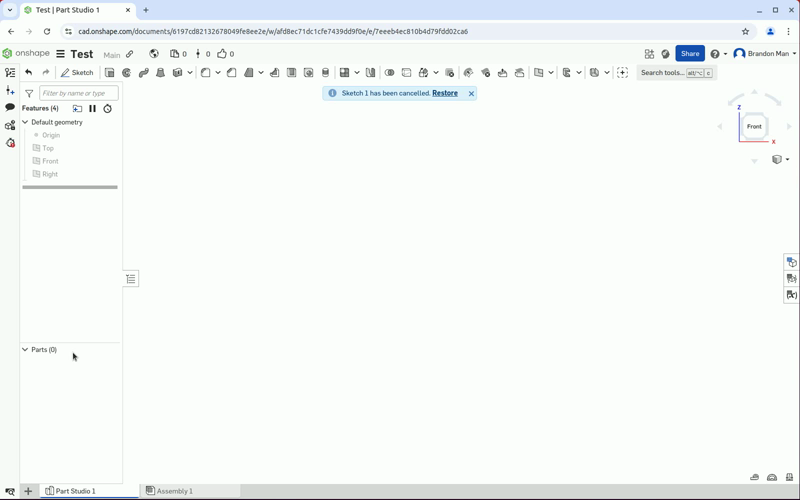
key(shift+s)
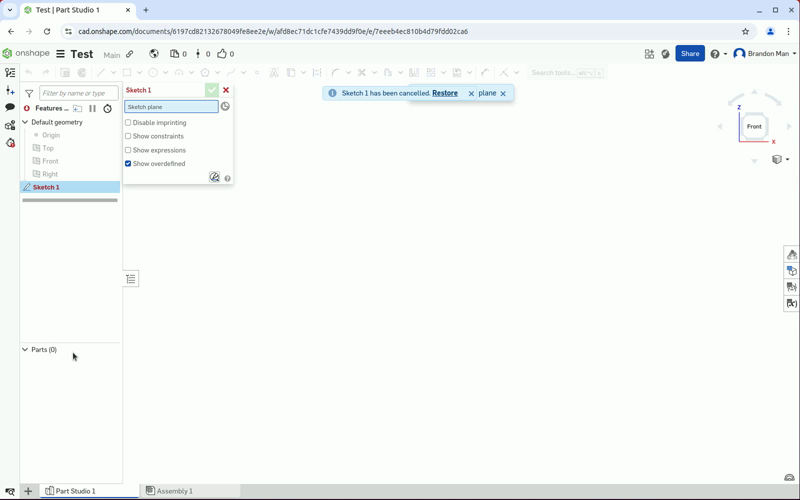
mouse_move(73, 163)
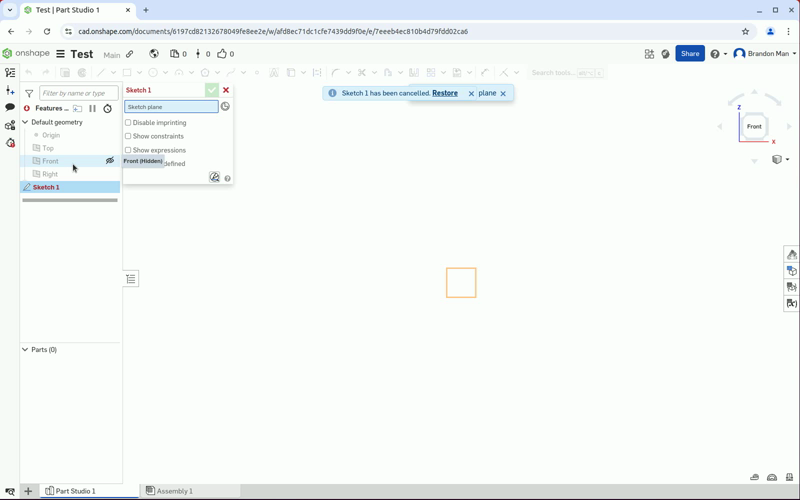
click(73, 163)
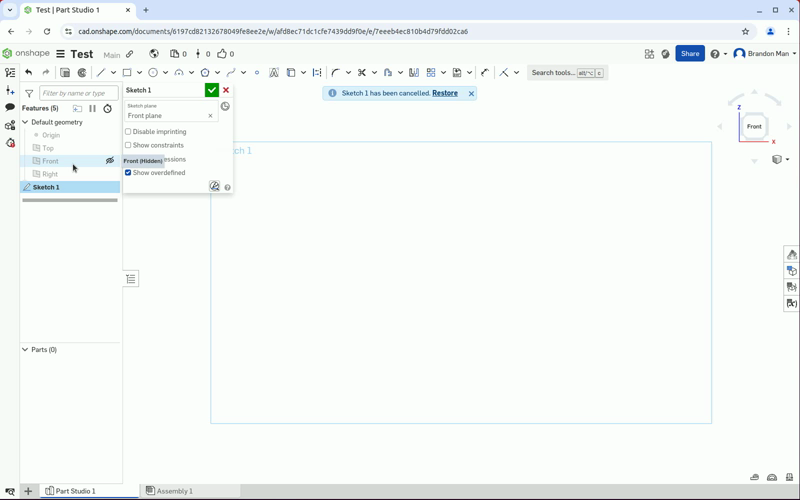
mouse_move(73, 352)
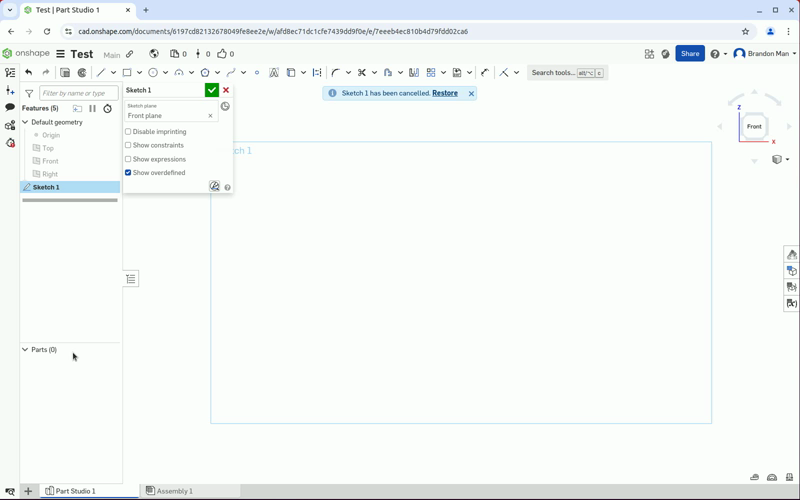
key(y)
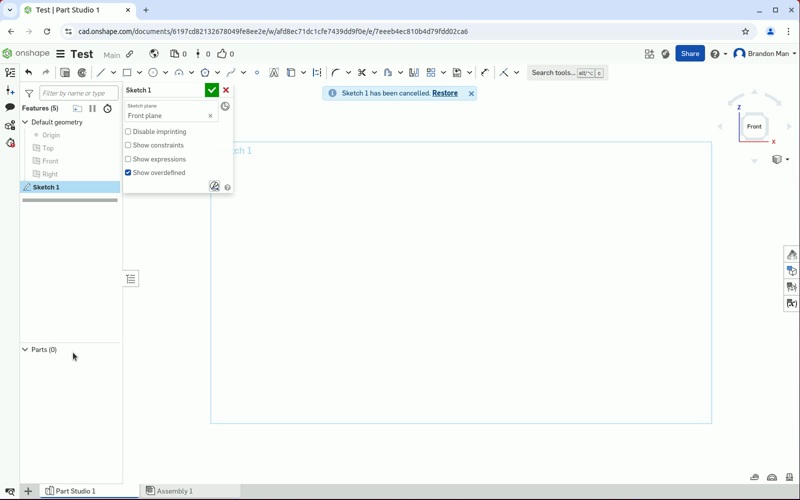
key(c)
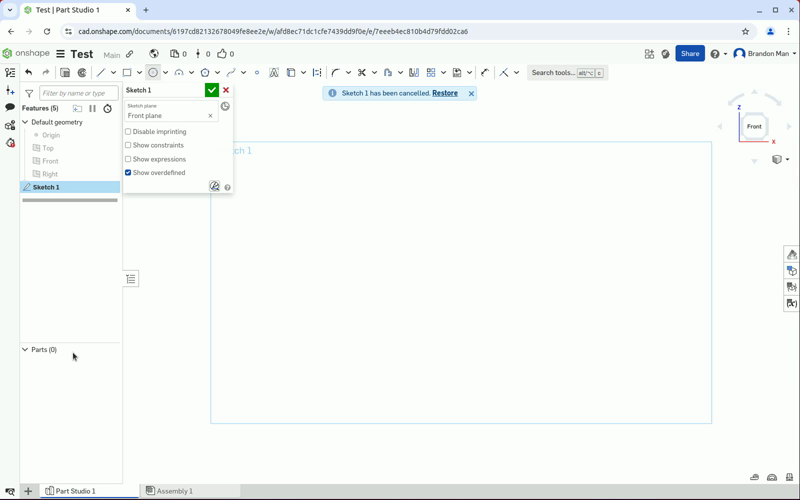
key_down(shift)
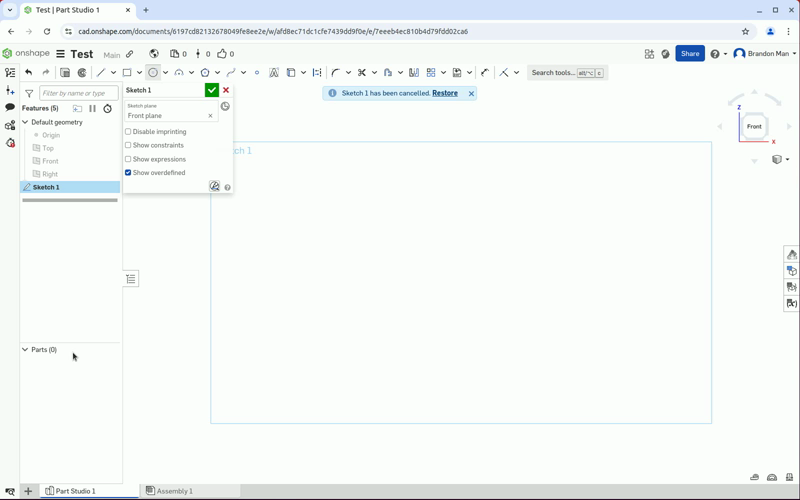
mouse_move(460, 282)
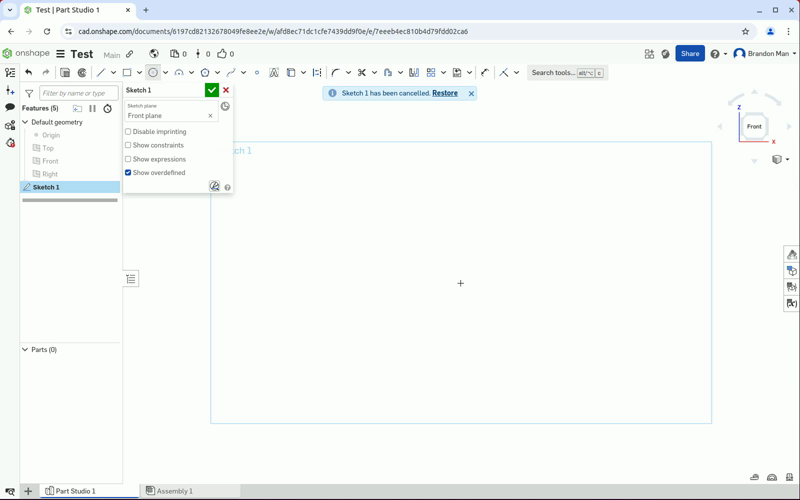
click(460, 282)
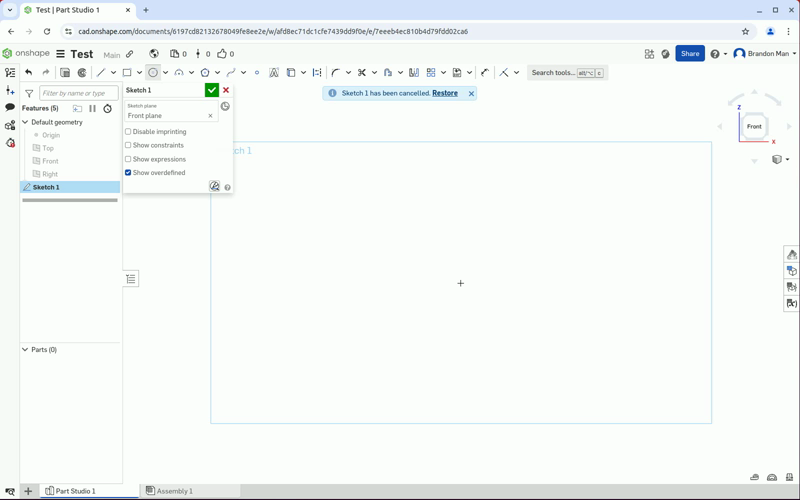
key_up(shift)
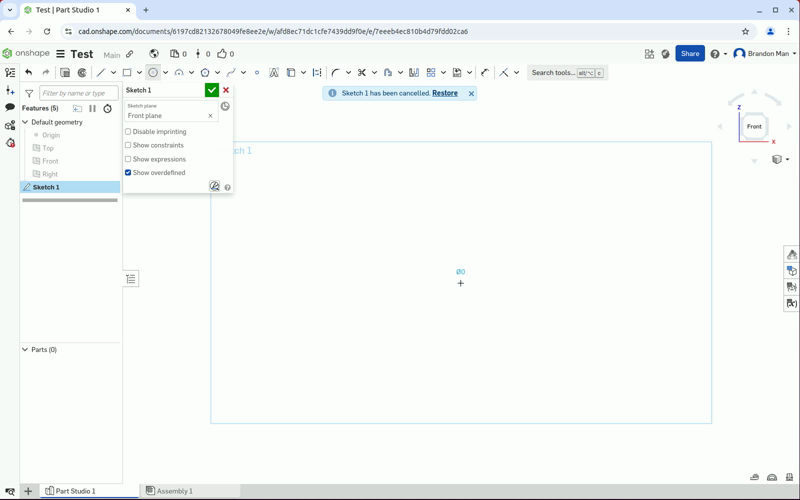
mouse_move(505, 282)
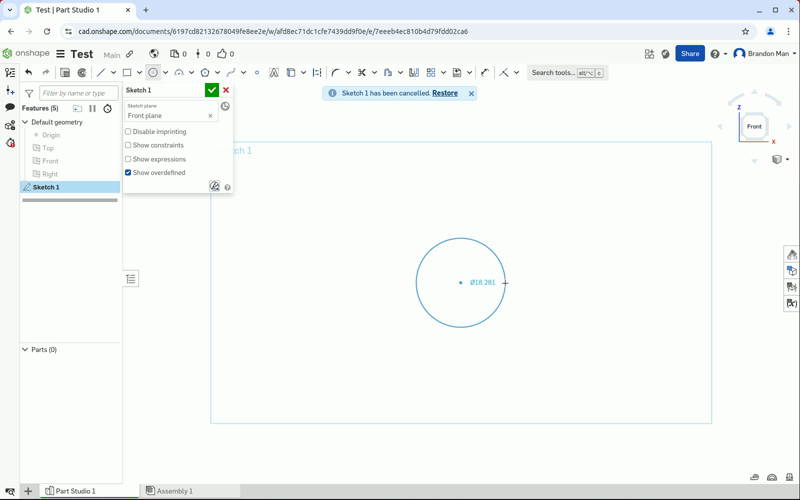
click(505, 282)
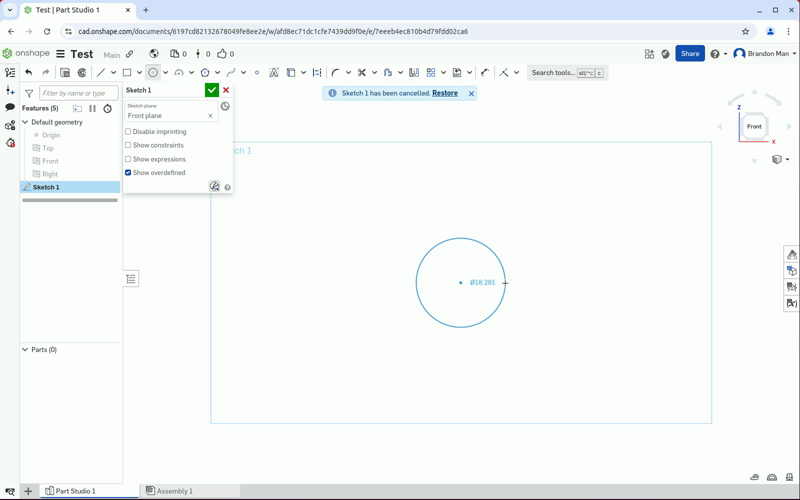
key(esc)
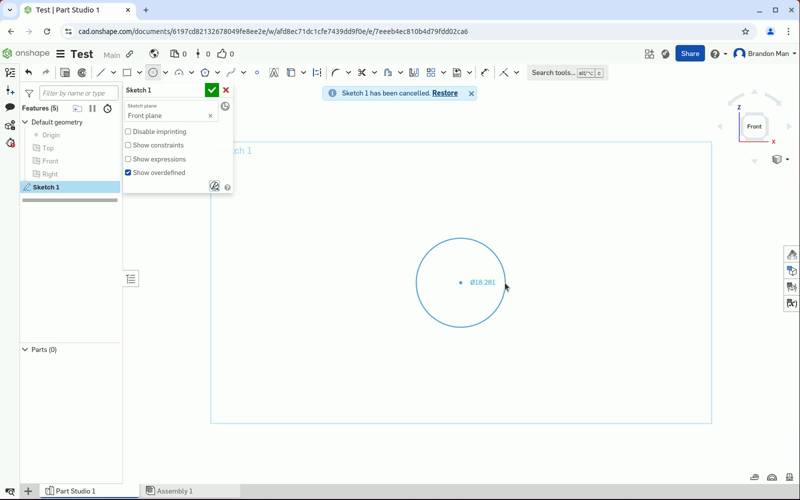
key(c)
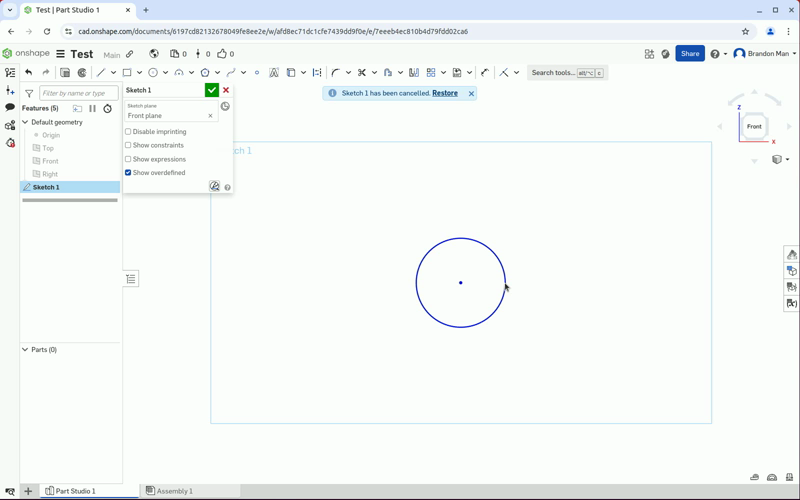
key_down(shift)
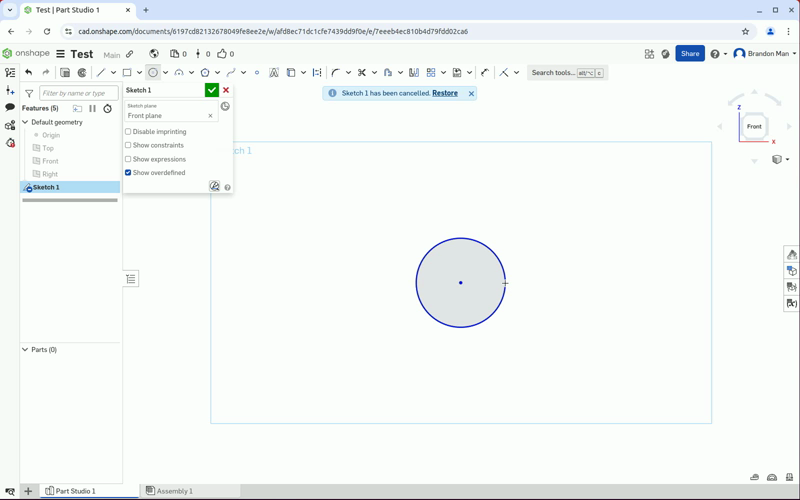
mouse_move(460, 282)
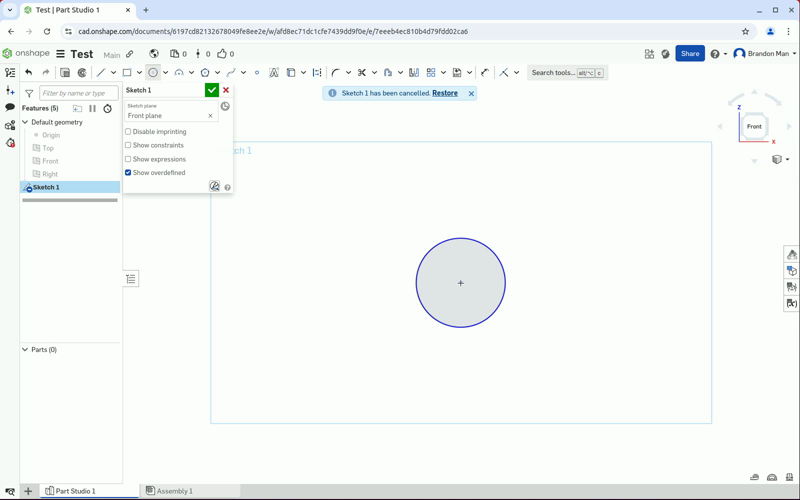
click(460, 282)
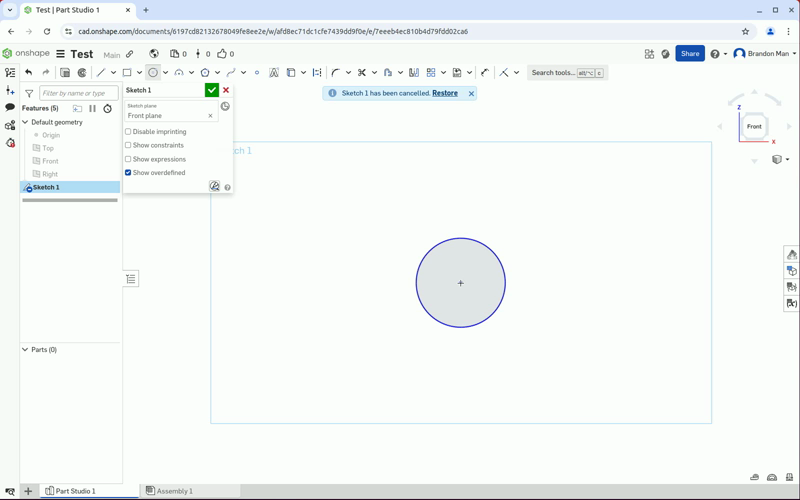
key_up(shift)
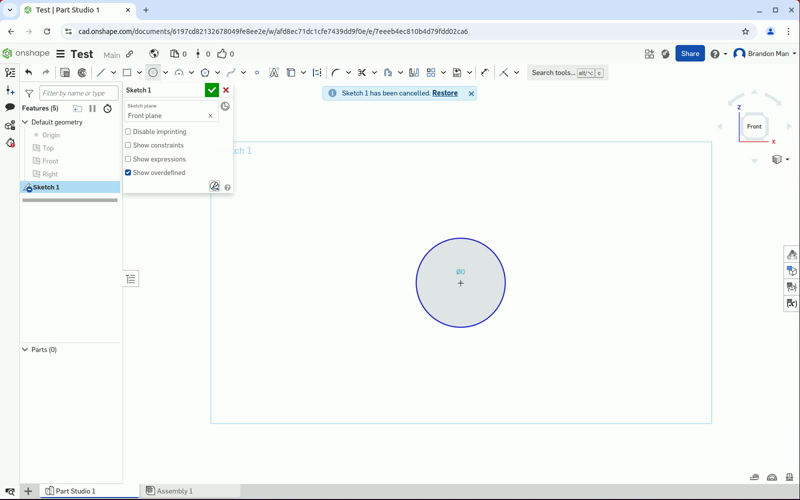
mouse_move(478, 282)
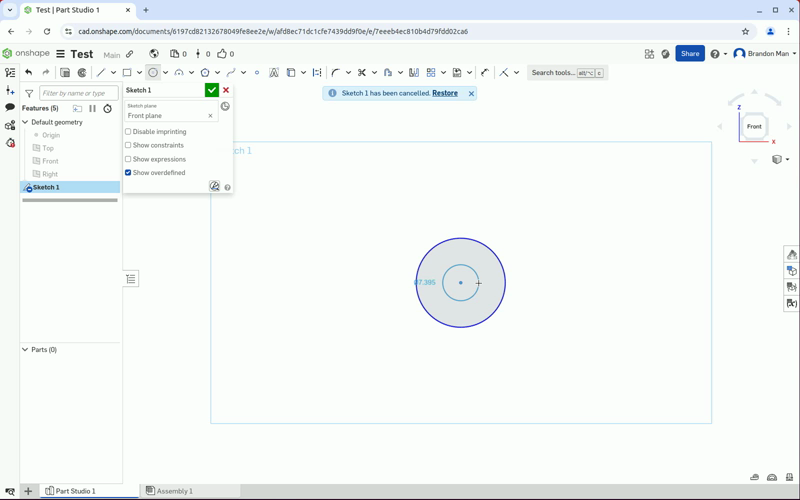
click(478, 282)
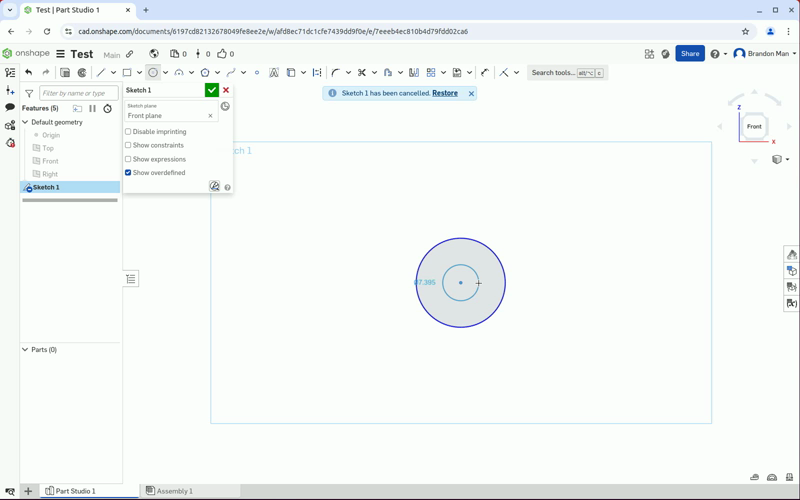
key(esc)
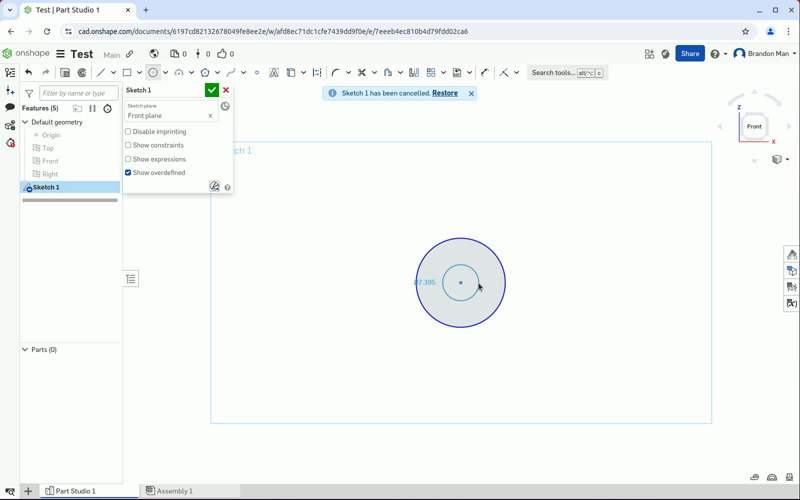
mouse_move(493, 303)
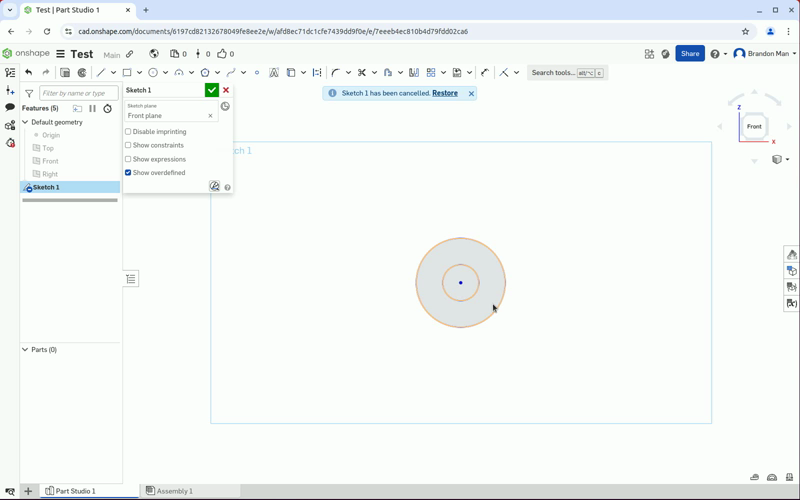
click(493, 303)
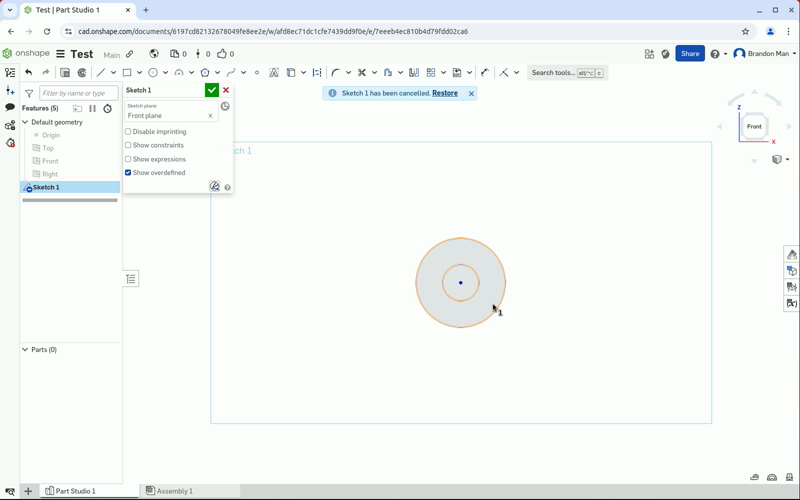
mouse_move(73, 352)
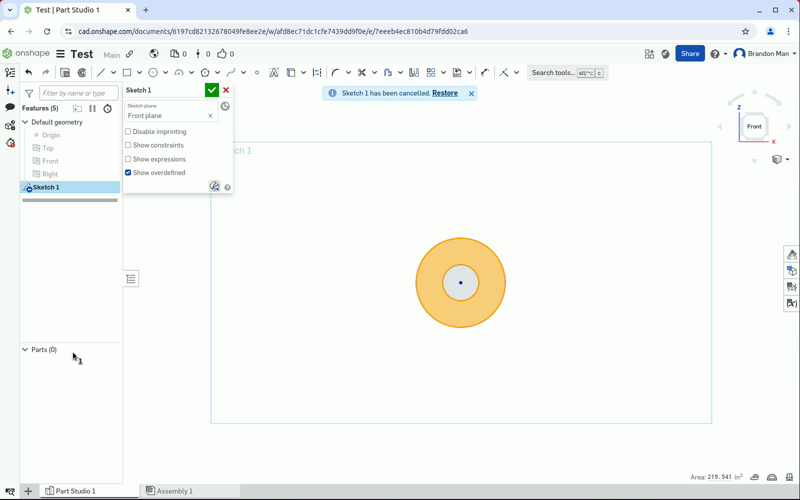
key(shift+y)
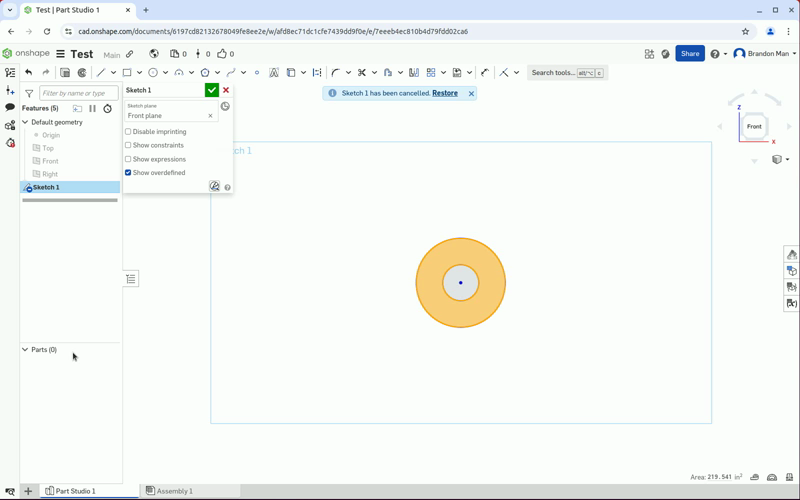
key(shift+e)
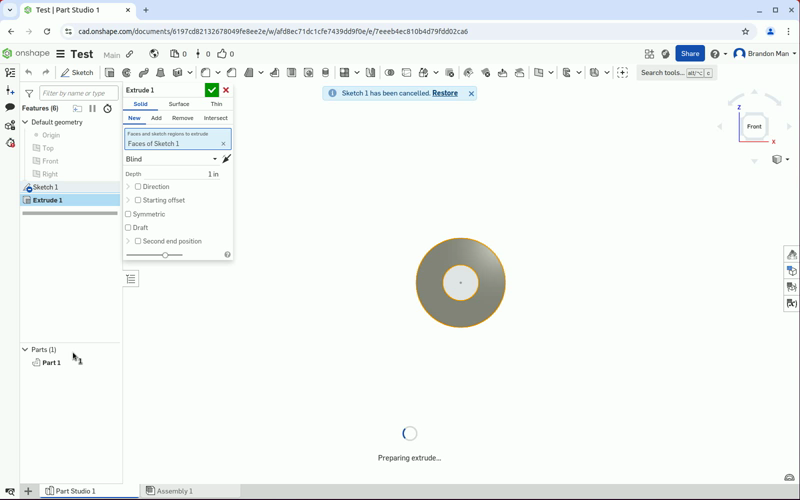
mouse_move(143, 106)
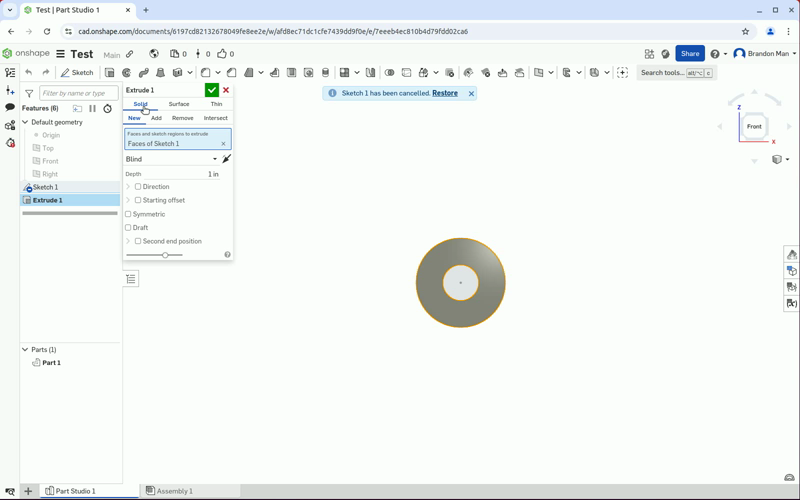
click(143, 106)
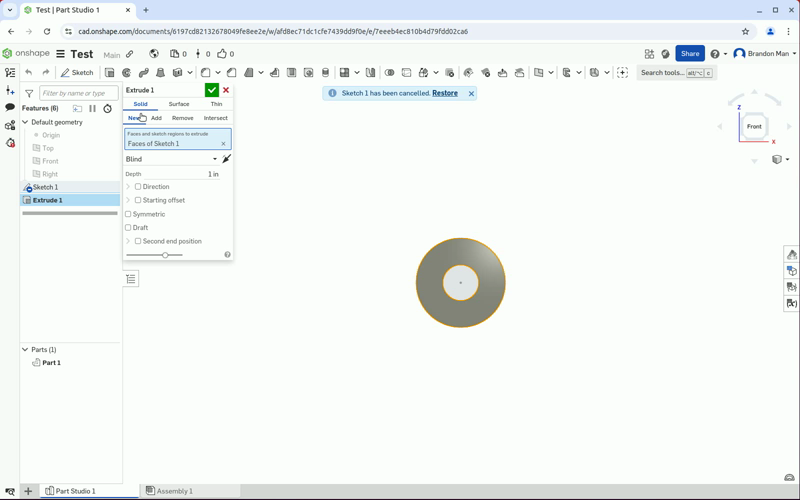
mouse_move(137, 120)
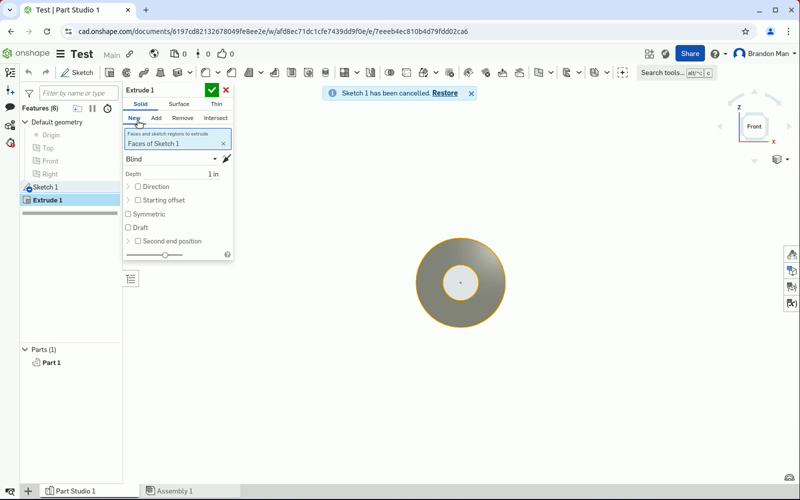
click(137, 120)
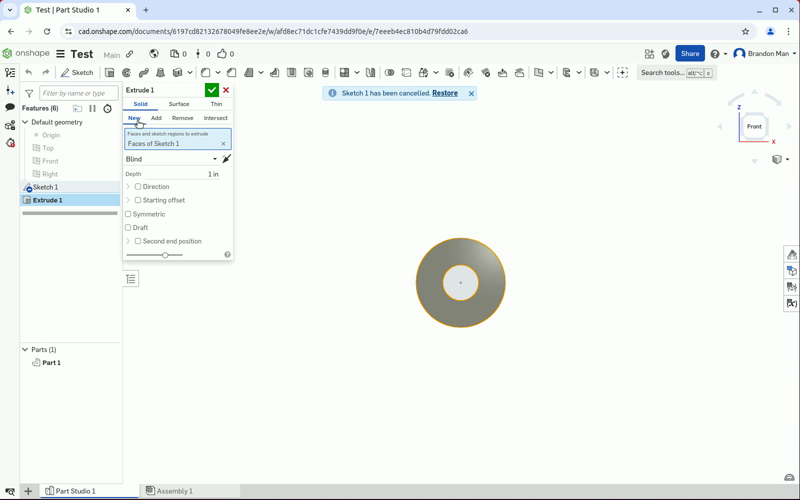
key(tab, 4)
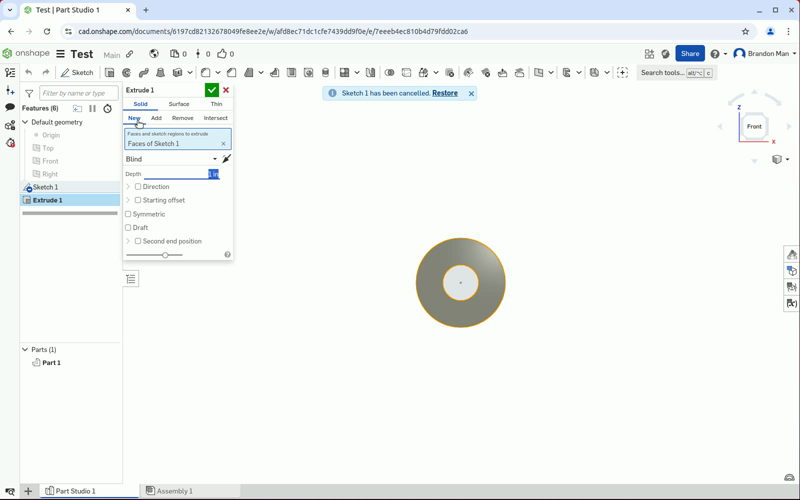
text(3.611)
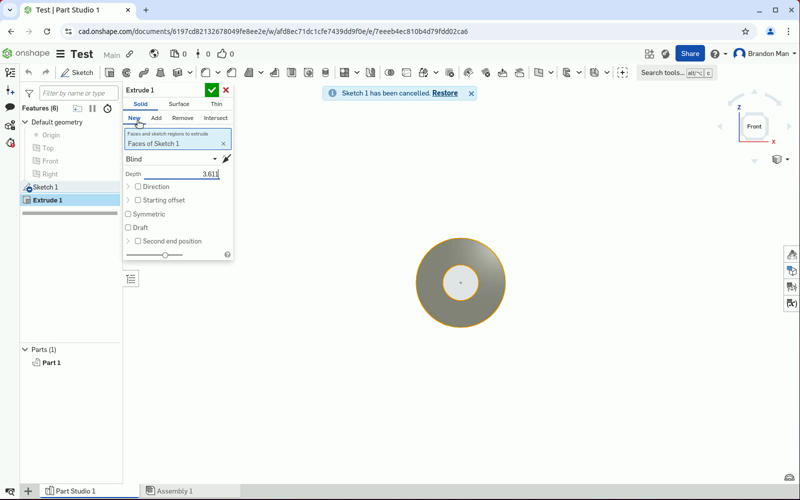
key(enter)
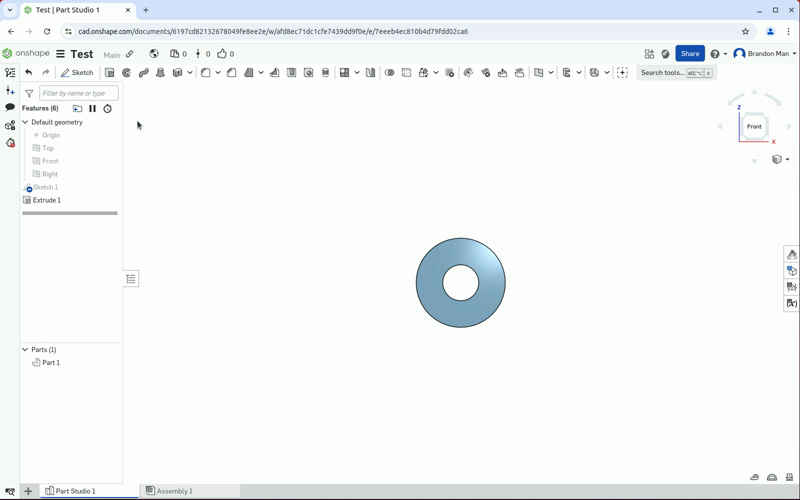
key(shift+h)
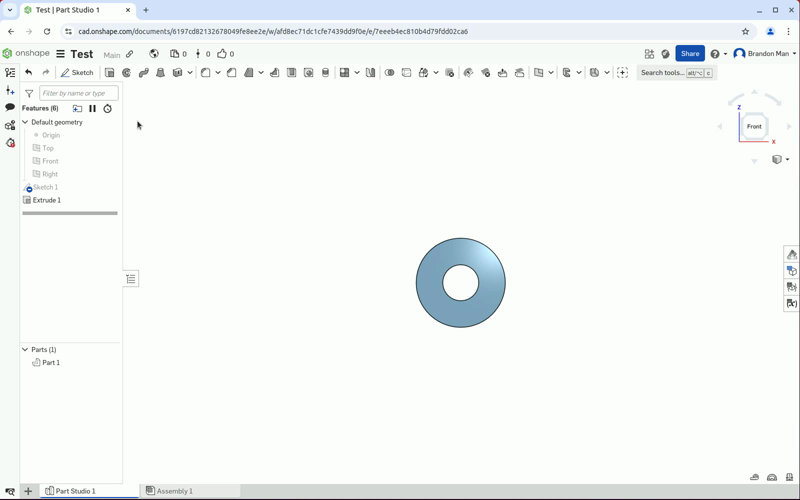
key(shift+h)
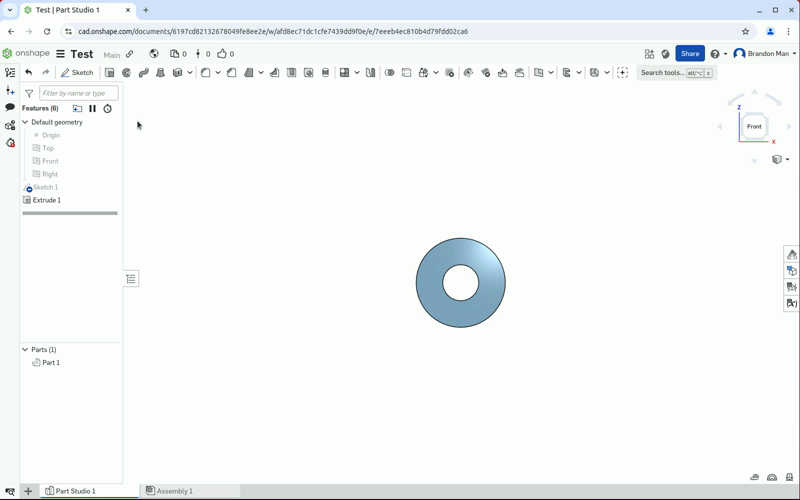
mouse_move(73, 189)
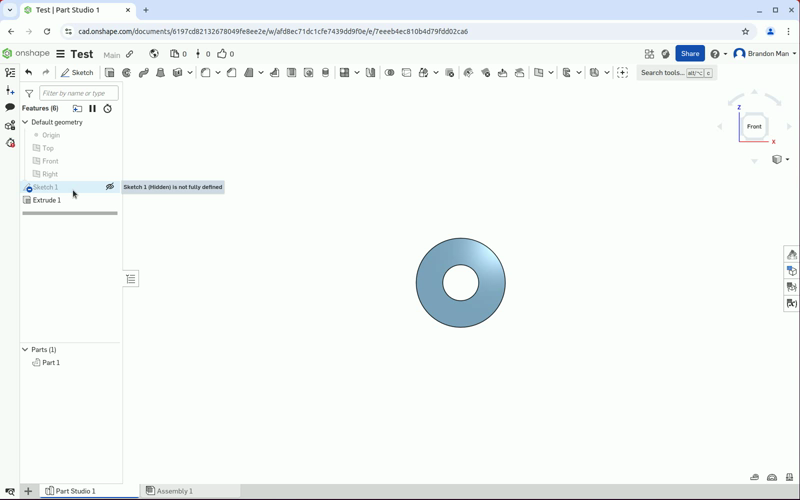
click(73, 189)
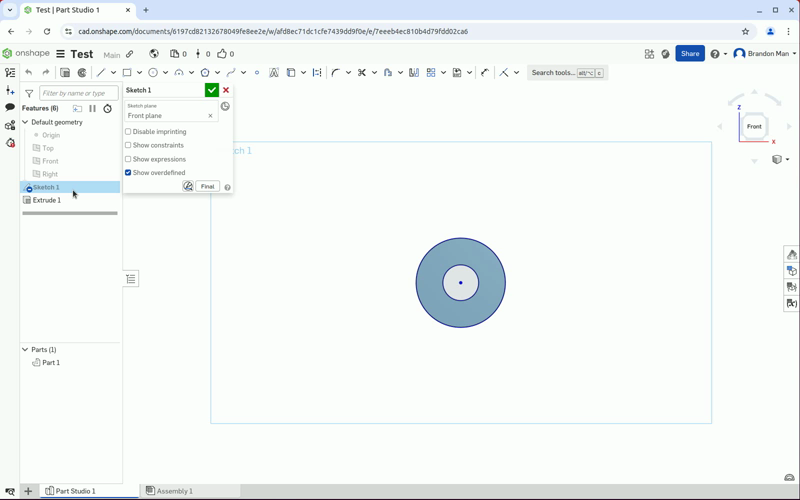
mouse_move(229, 92)
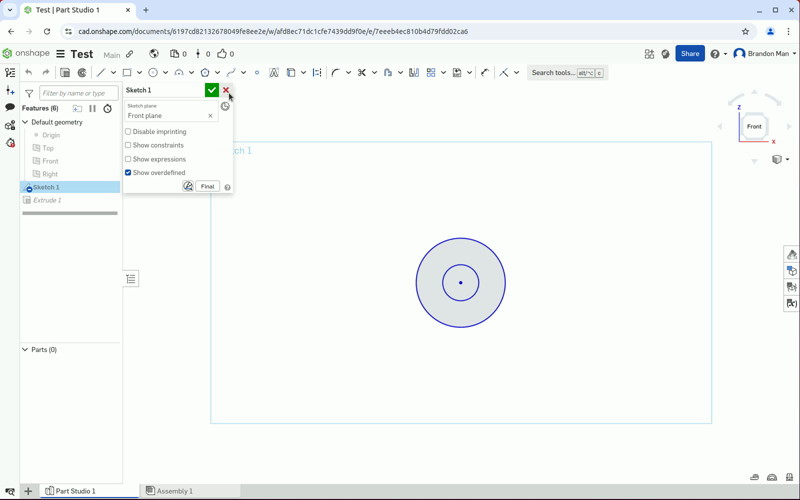
click(229, 92)
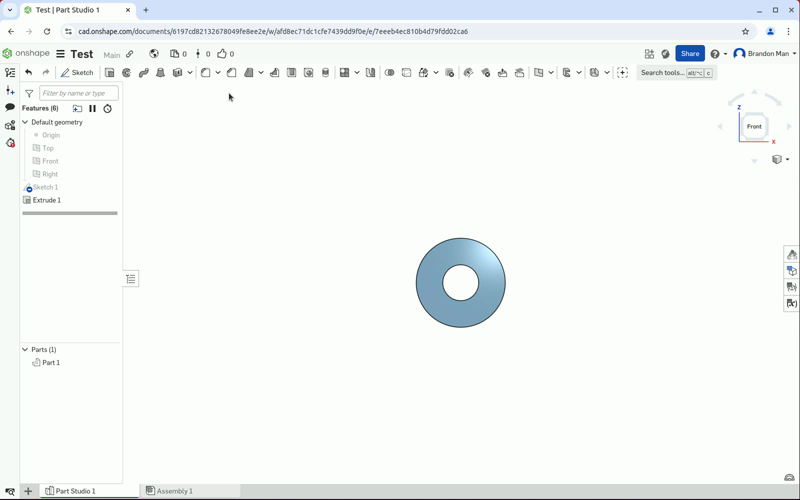
mouse_move(541, 75)
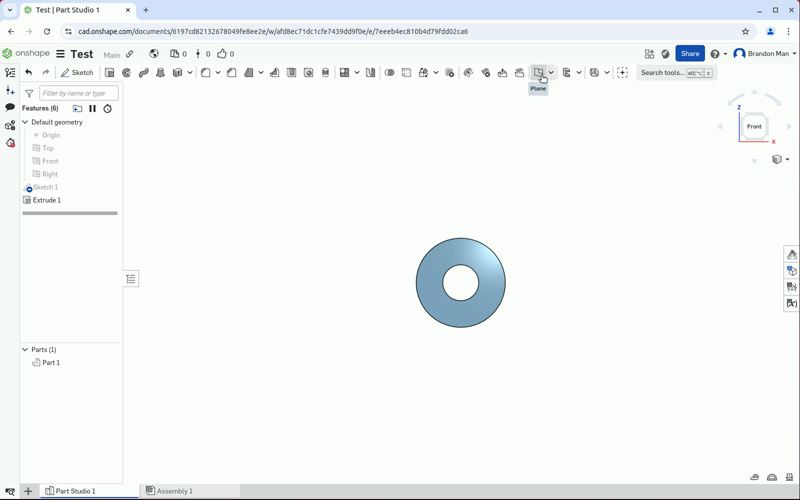
click(541, 75)
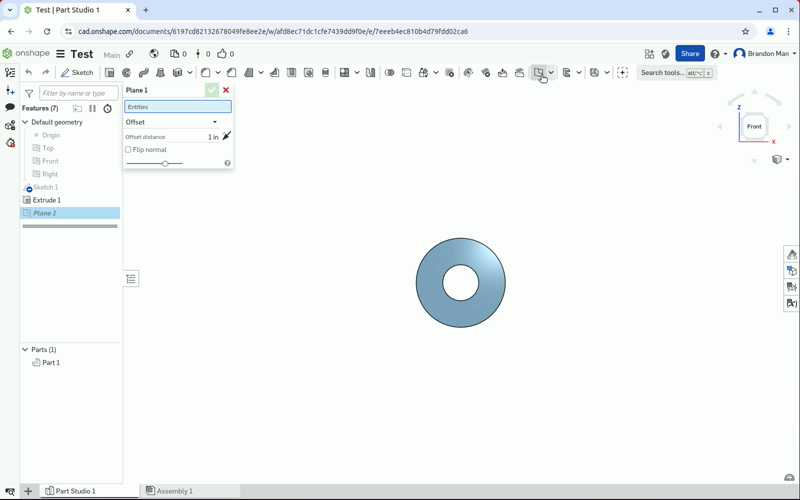
mouse_move(73, 163)
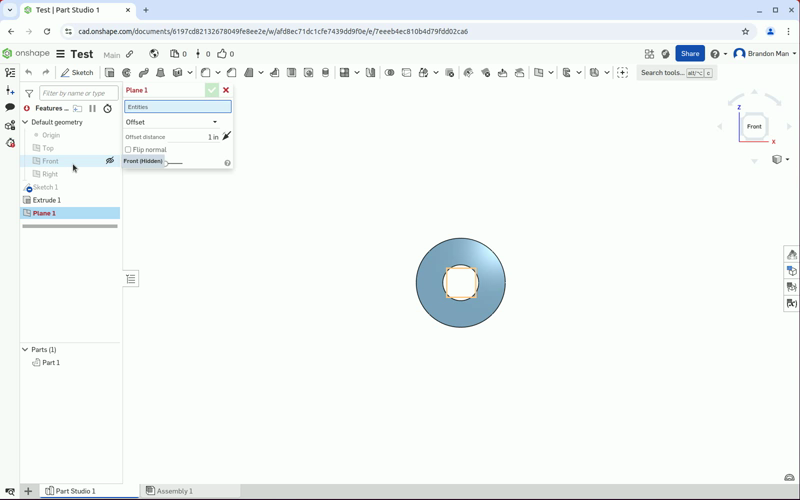
click(73, 163)
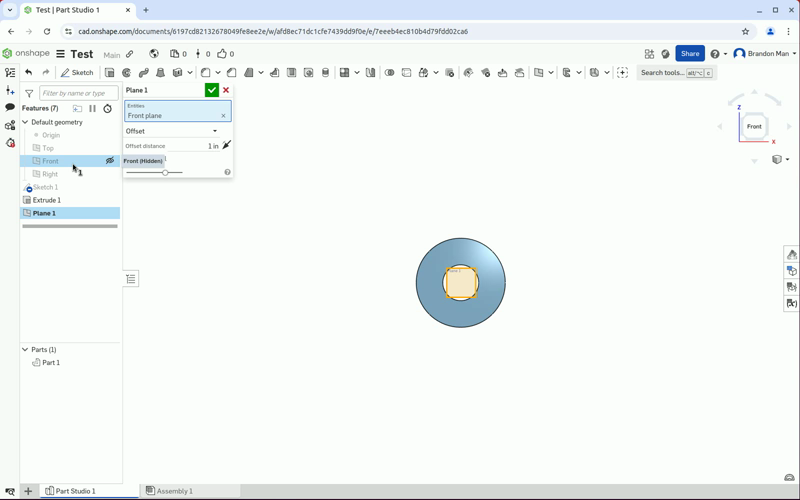
key(tab, 2)
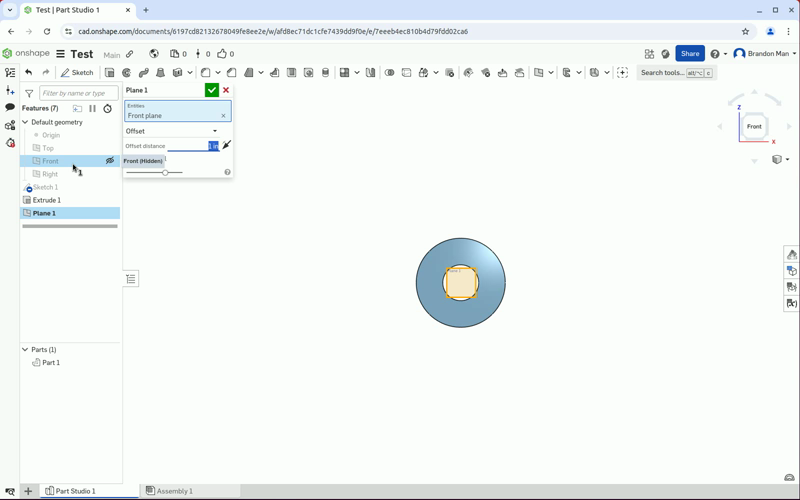
text(3.605)
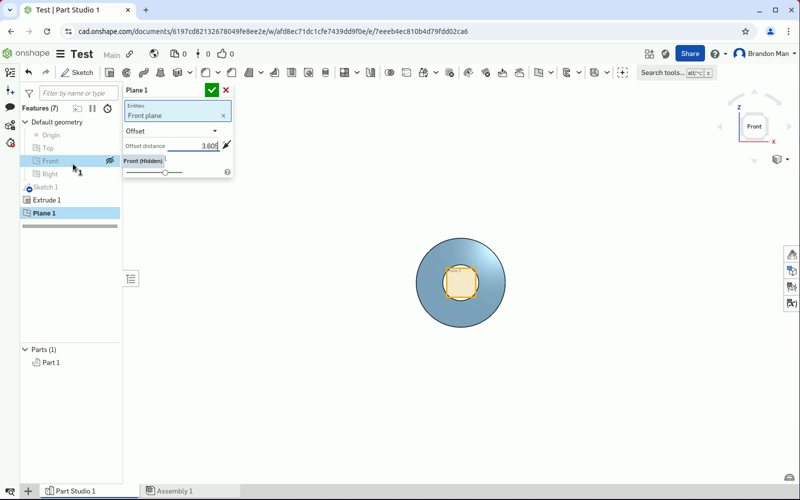
key(enter, 2)
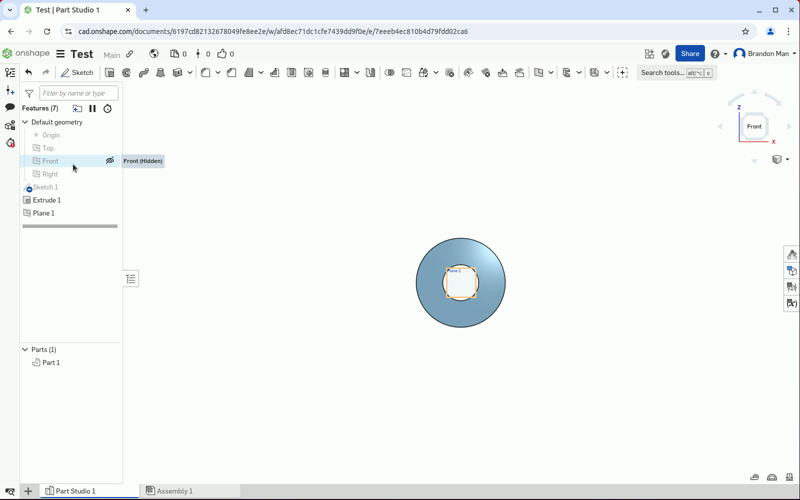
key(shift+s)
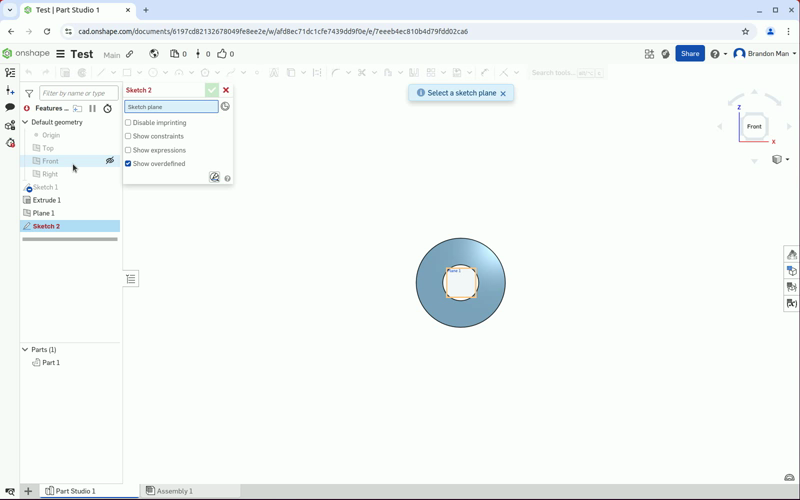
mouse_move(73, 215)
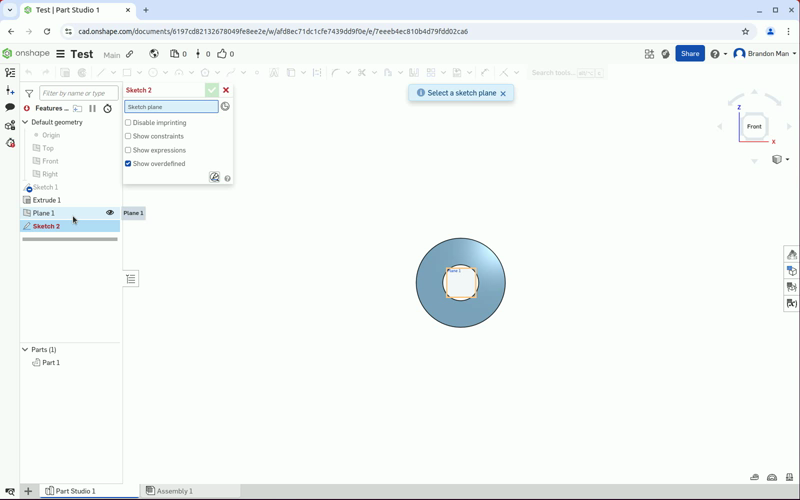
click(73, 215)
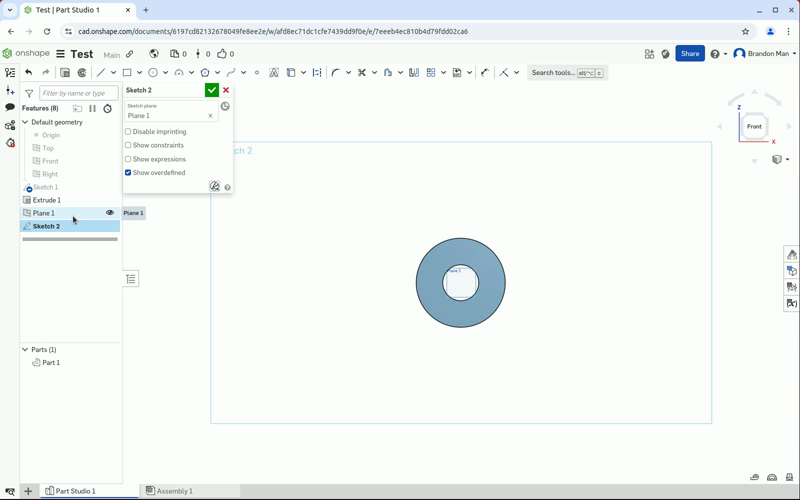
mouse_move(73, 352)
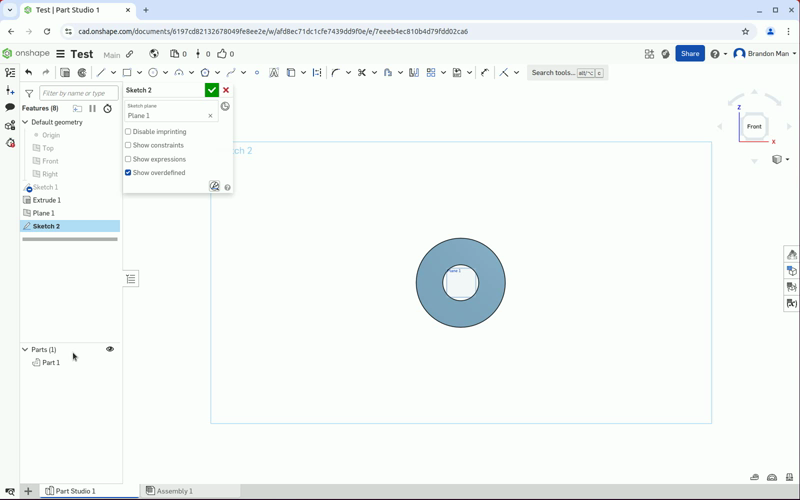
key(y)
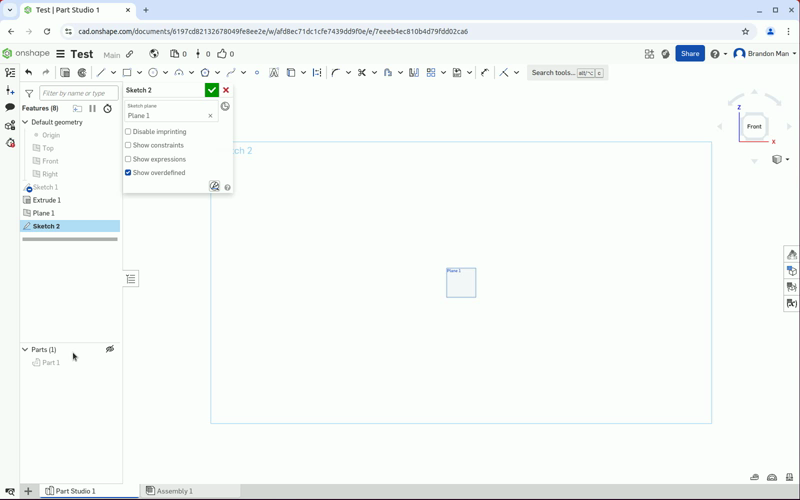
key(c)
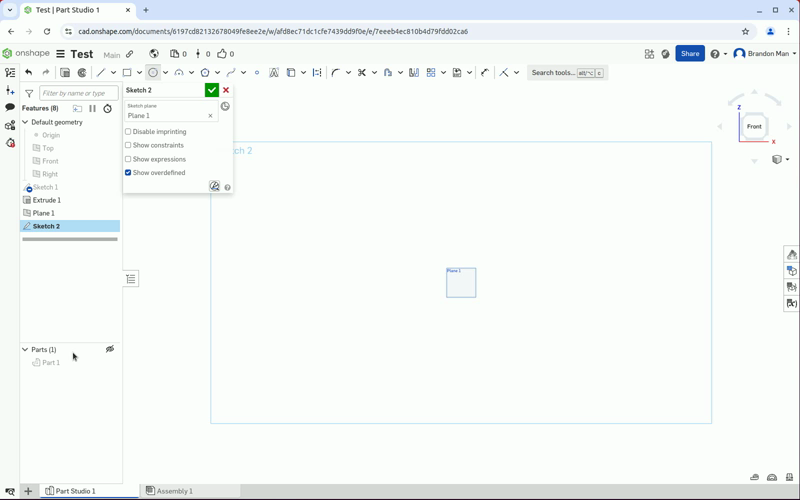
key_down(shift)
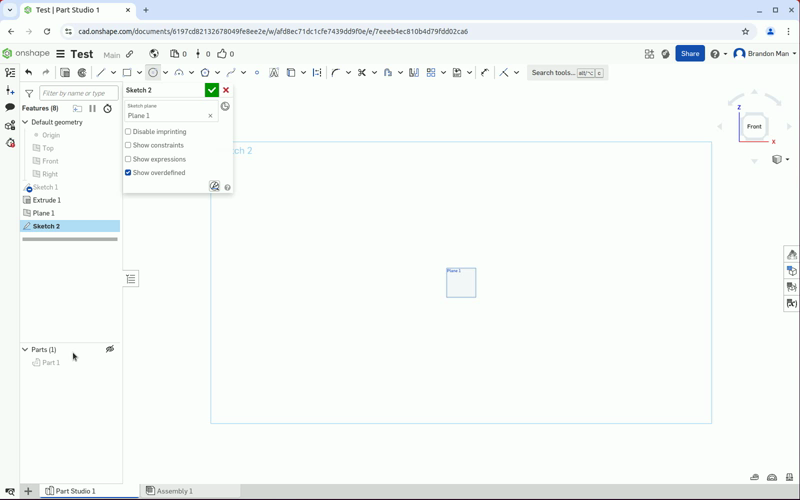
mouse_move(460, 282)
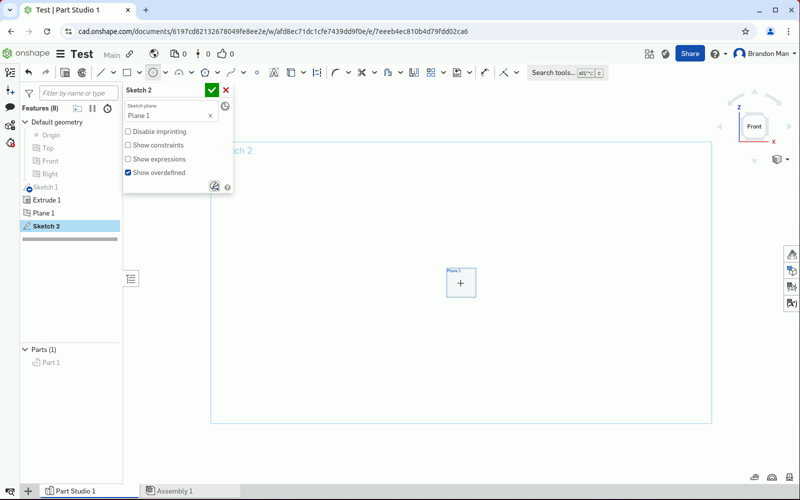
click(460, 282)
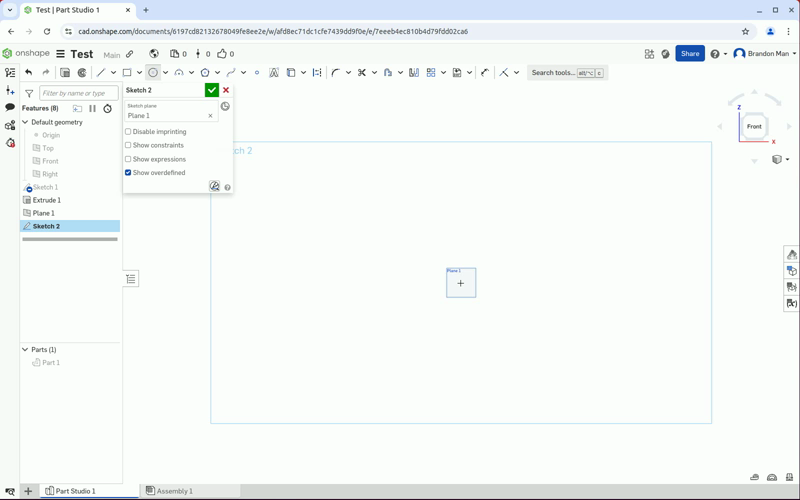
key_up(shift)
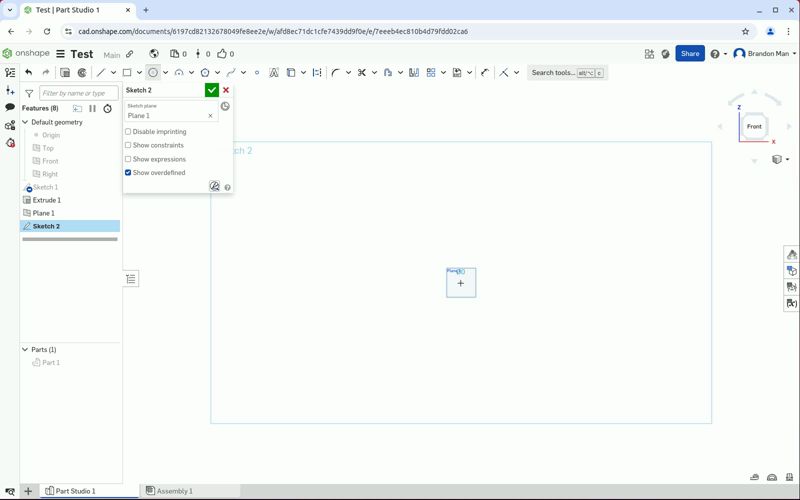
mouse_move(492, 282)
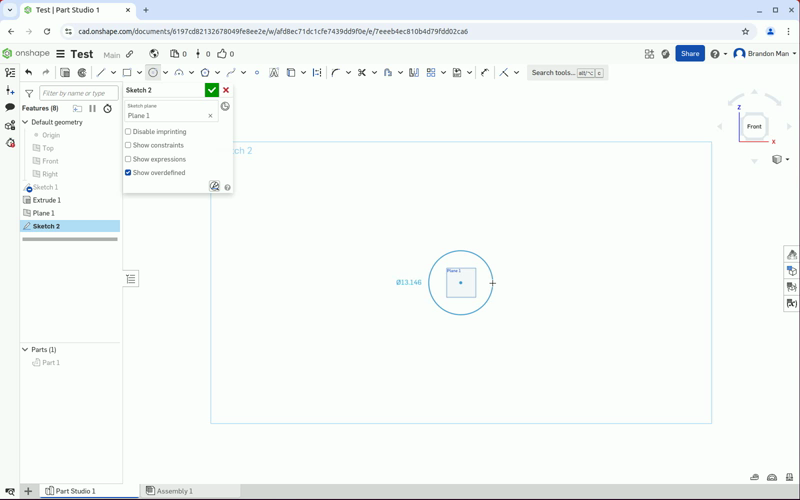
click(492, 282)
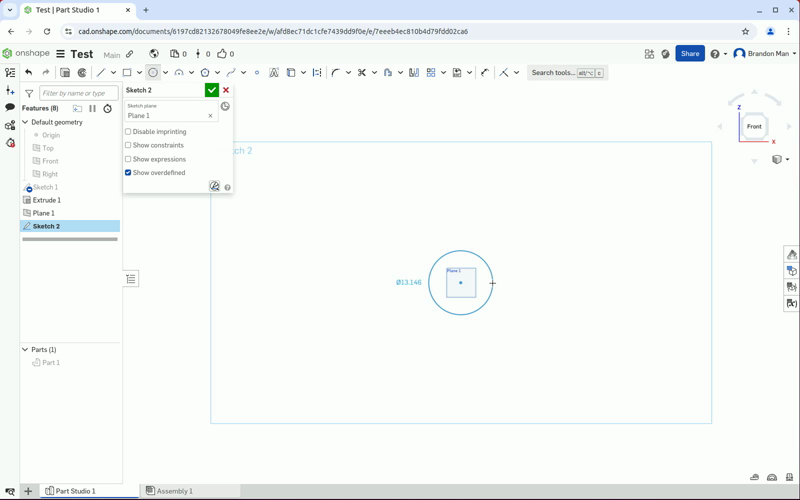
key(esc)
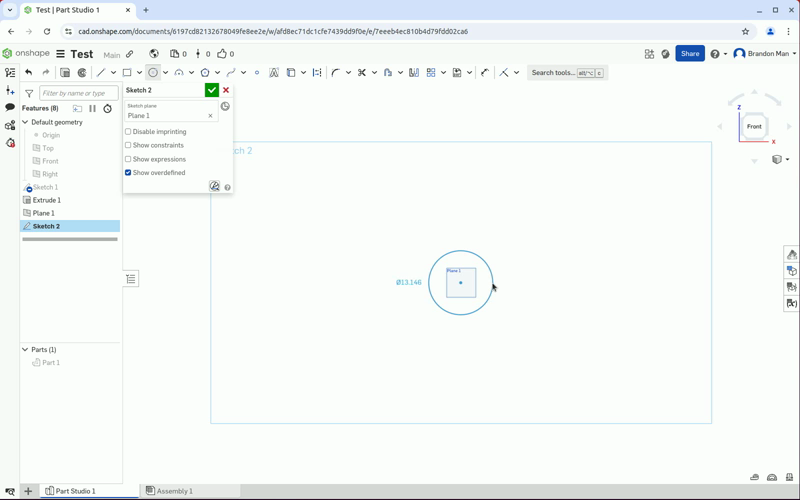
key(c)
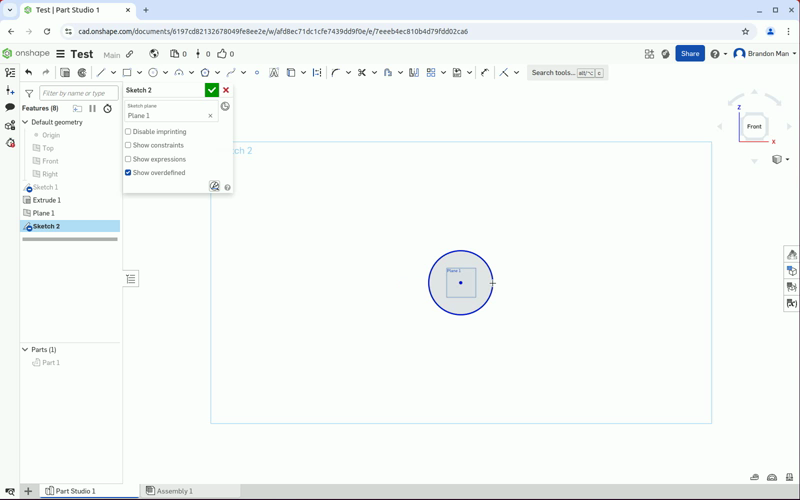
key_down(shift)
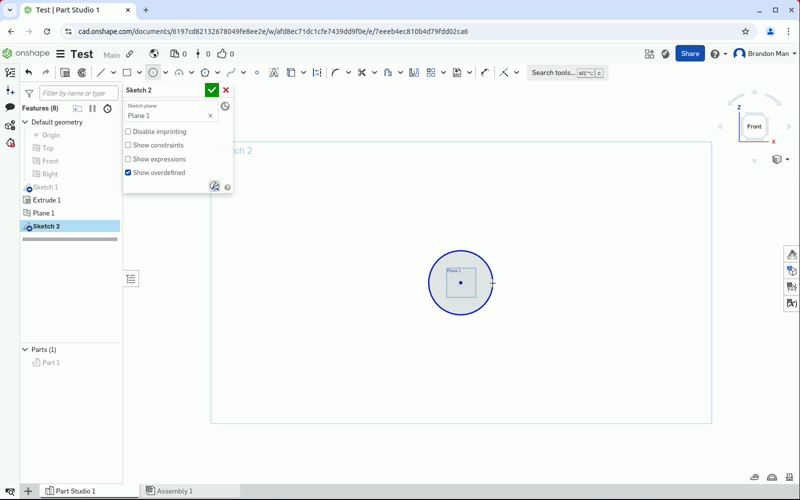
mouse_move(460, 282)
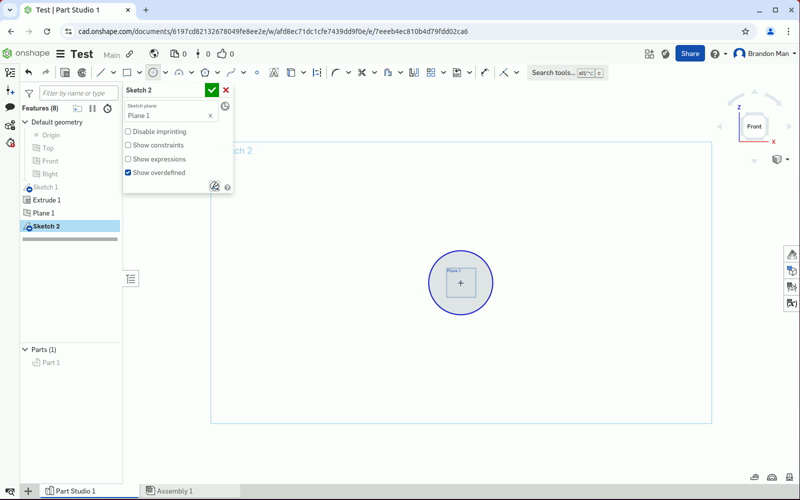
click(460, 282)
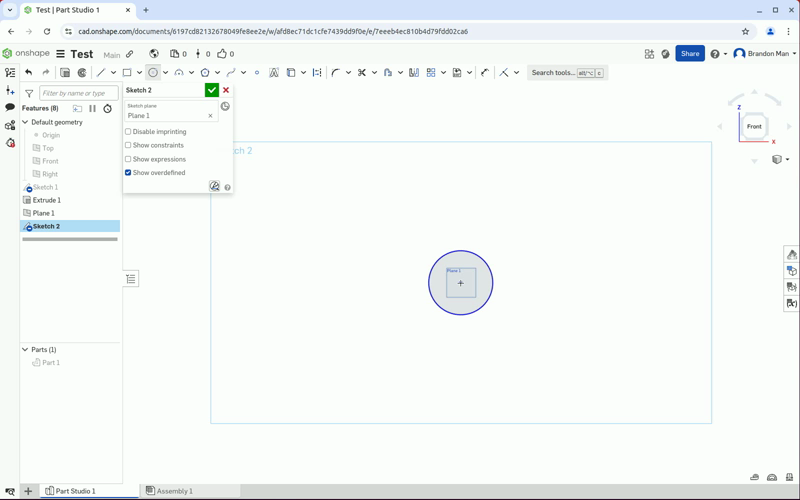
key_up(shift)
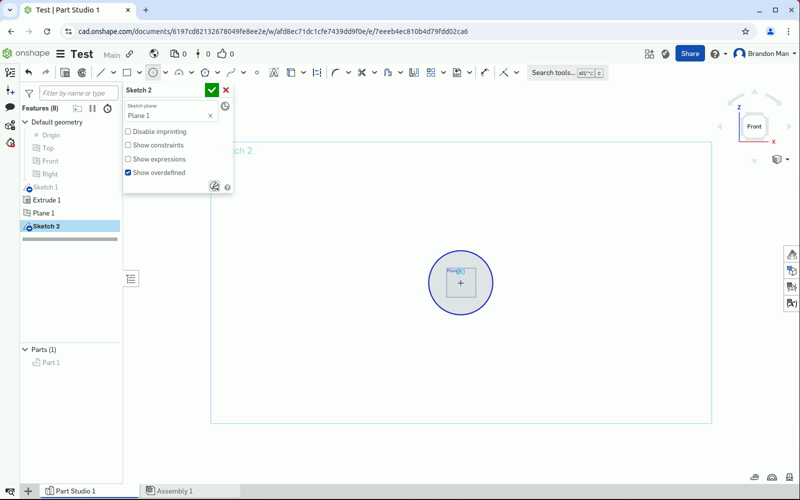
mouse_move(478, 282)
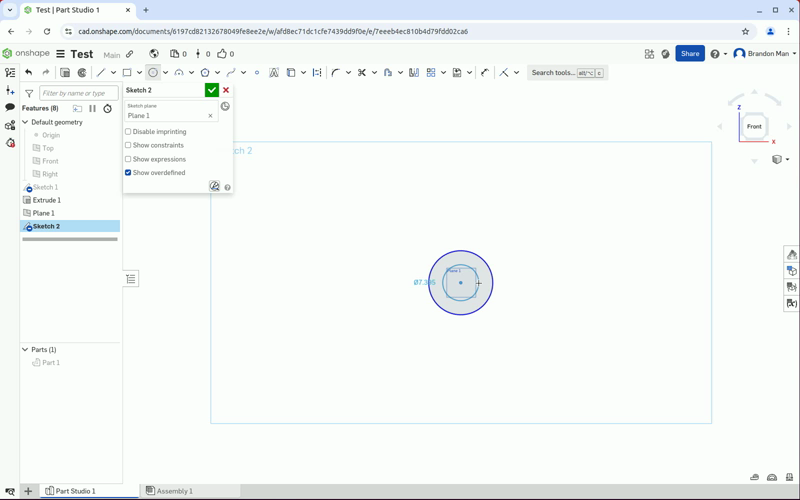
click(478, 282)
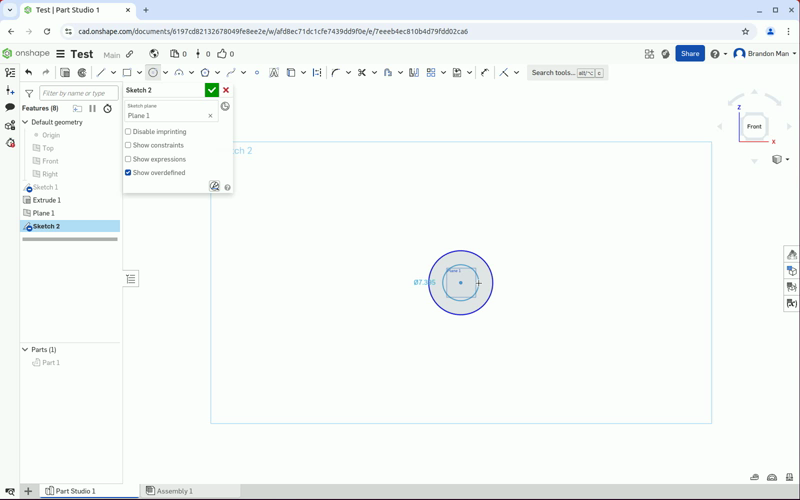
key(esc)
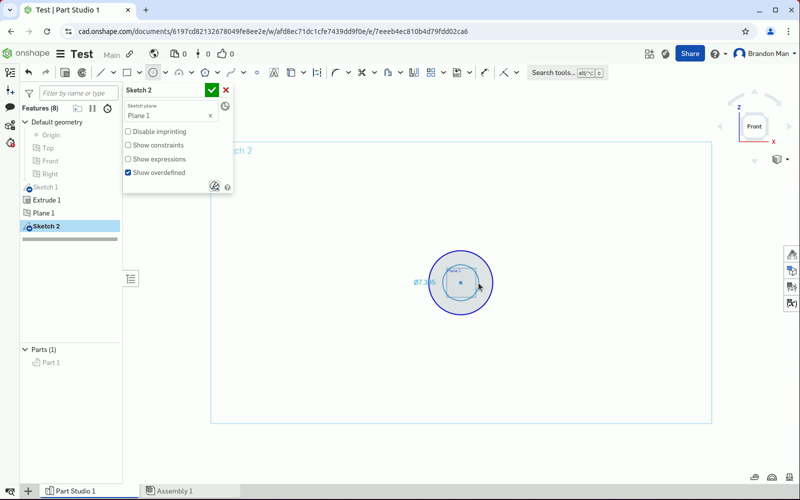
mouse_move(438, 282)
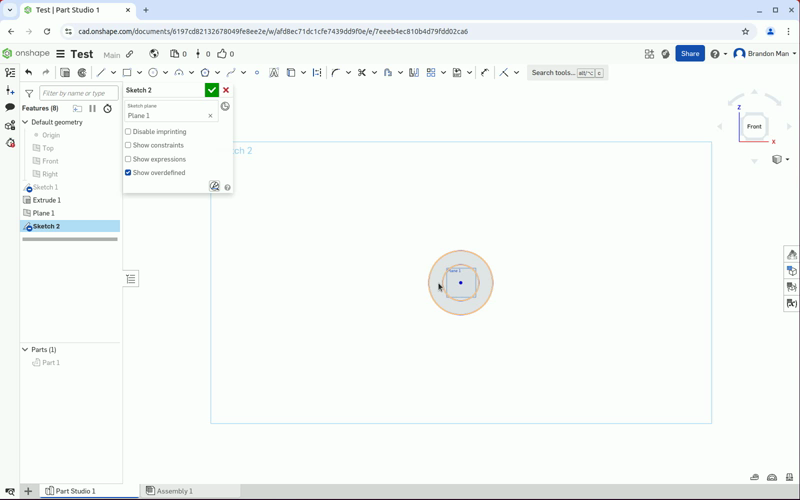
click(438, 282)
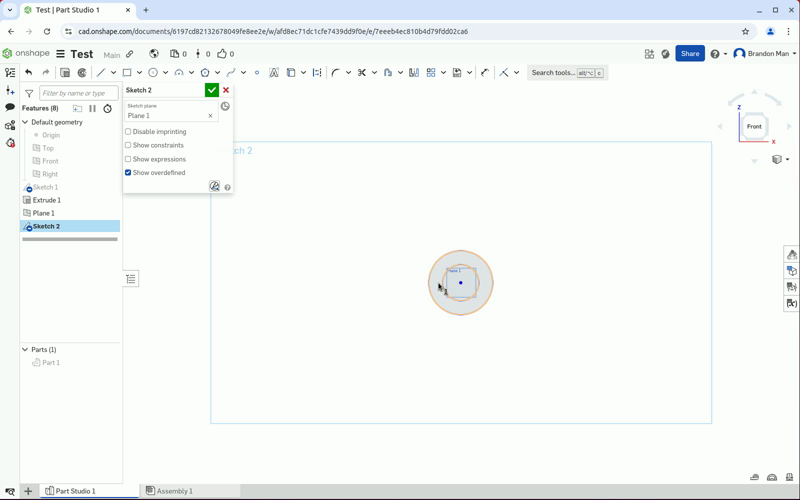
mouse_move(73, 352)
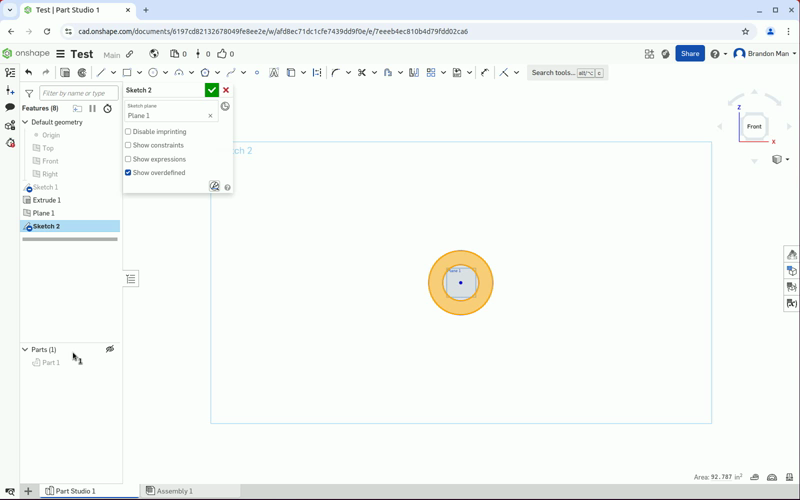
key(shift+y)
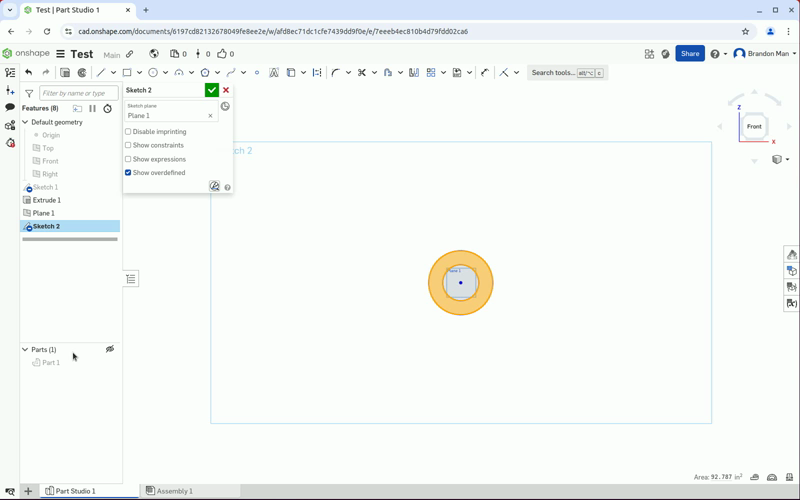
key(shift+e)
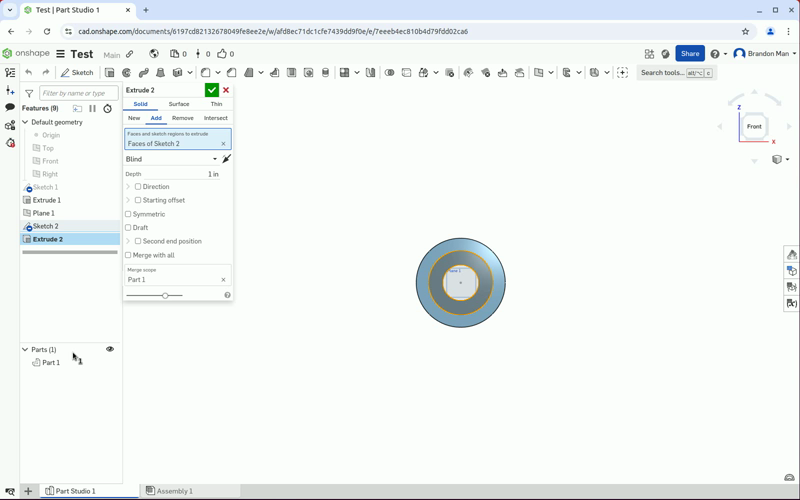
mouse_move(143, 106)
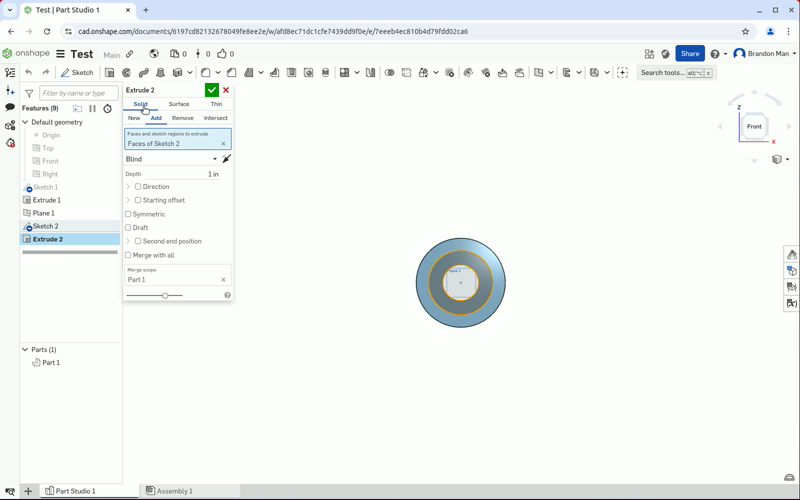
click(143, 106)
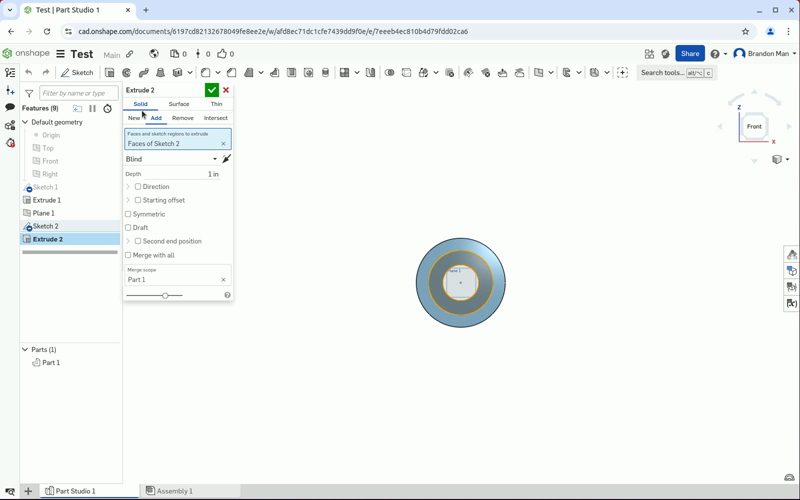
mouse_move(137, 120)
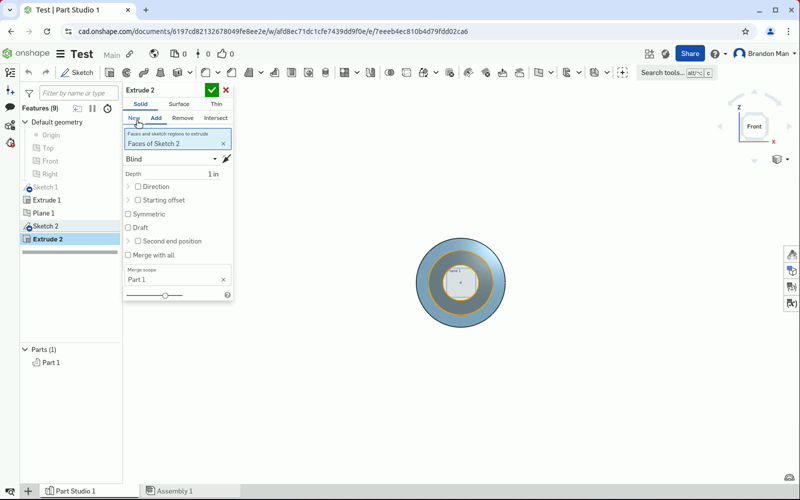
click(137, 120)
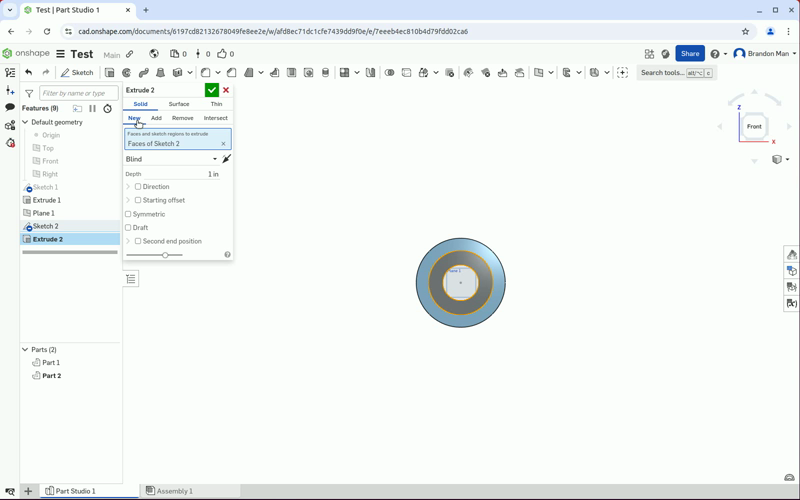
key(tab, 4)
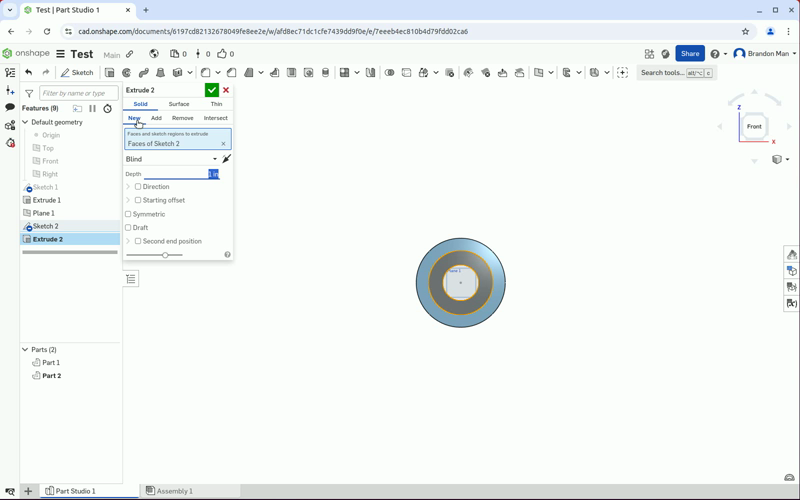
text(1.204)
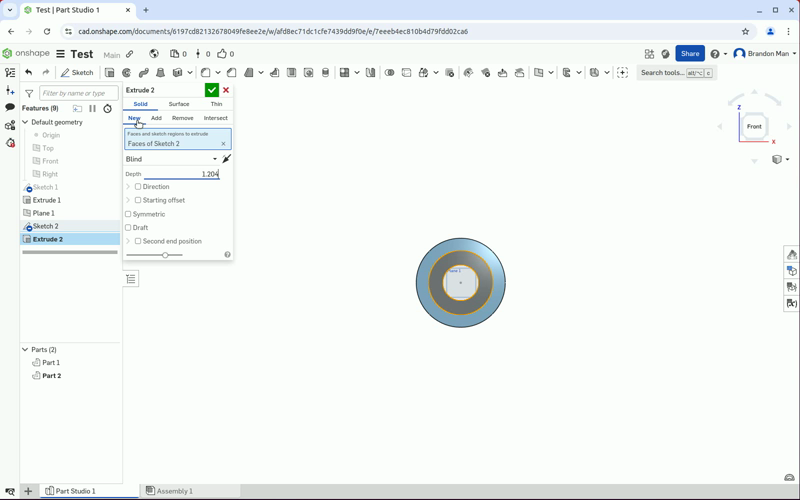
key(enter)
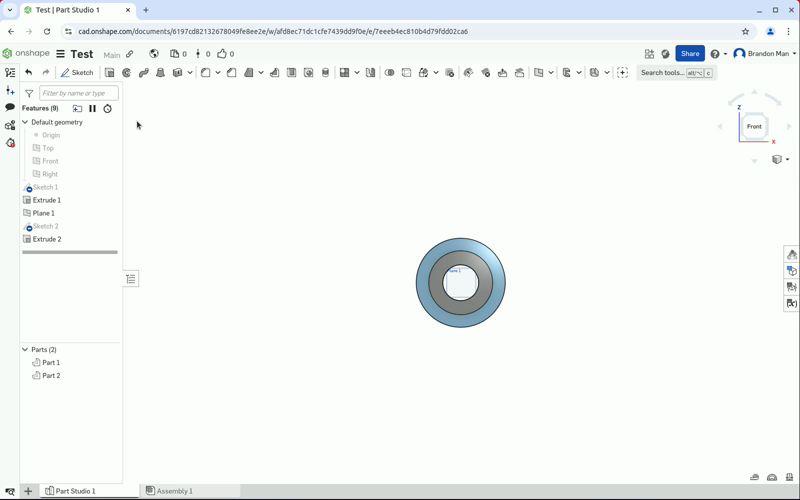
key(shift+h)
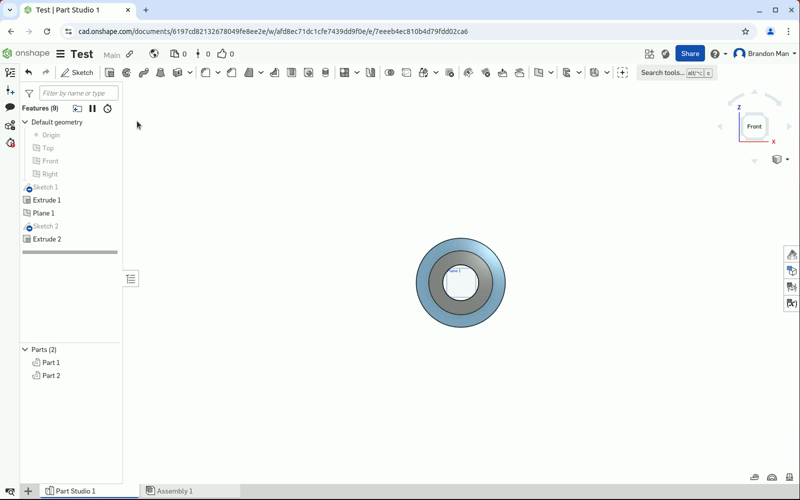
key(shift+h)
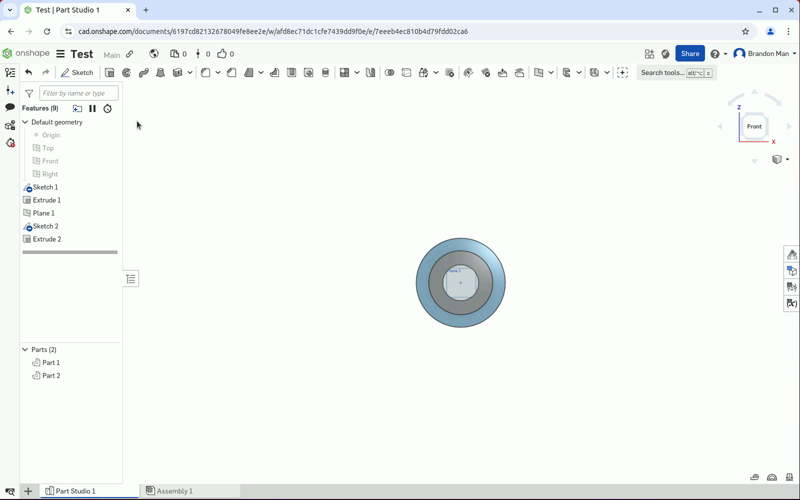
key(shift+7)
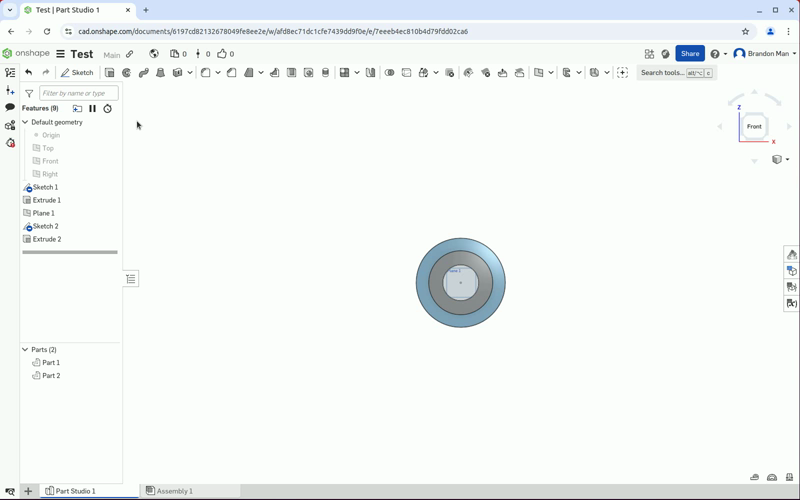
key(left, 2)
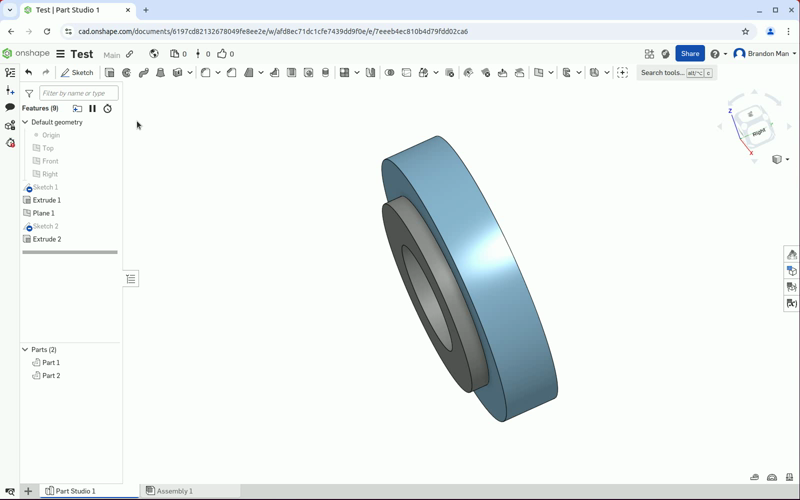
key(down, 2)
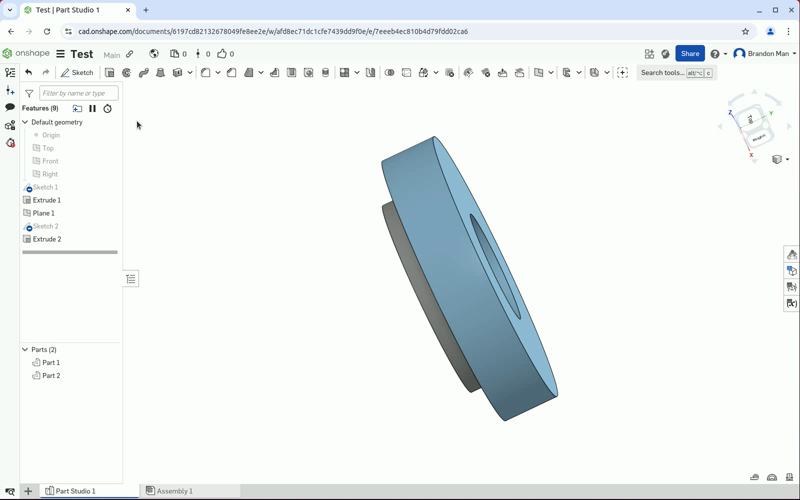
key(up, 2)
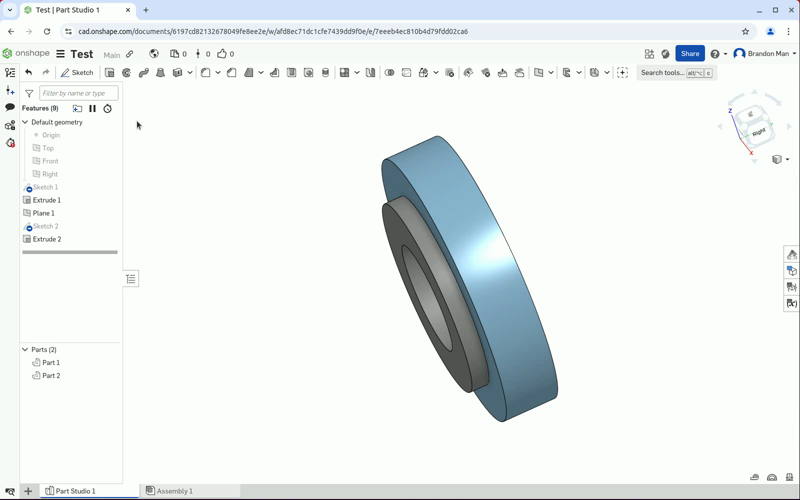
key(right, 2)
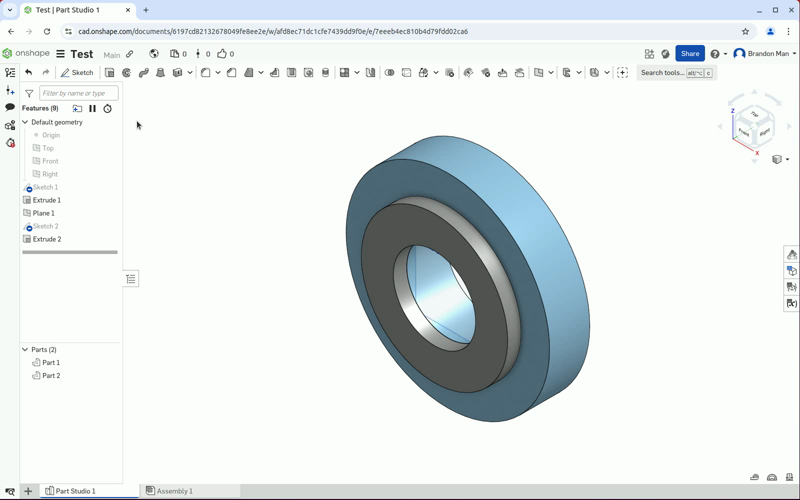
mouse_move(73, 189)
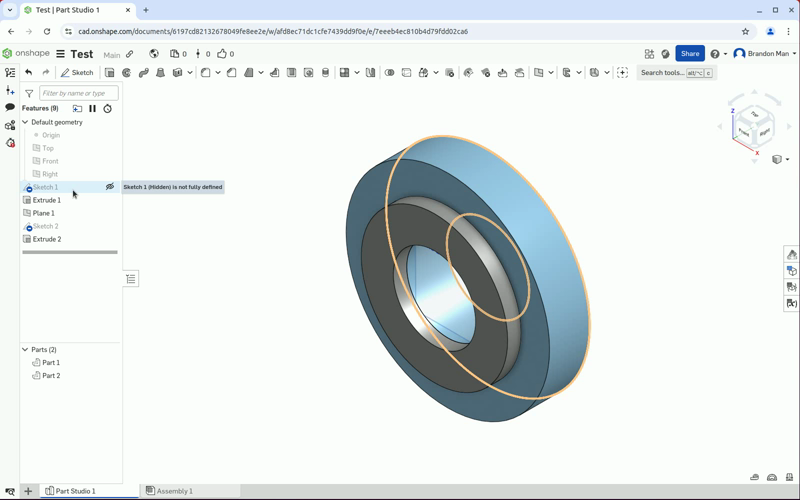
click(73, 189)